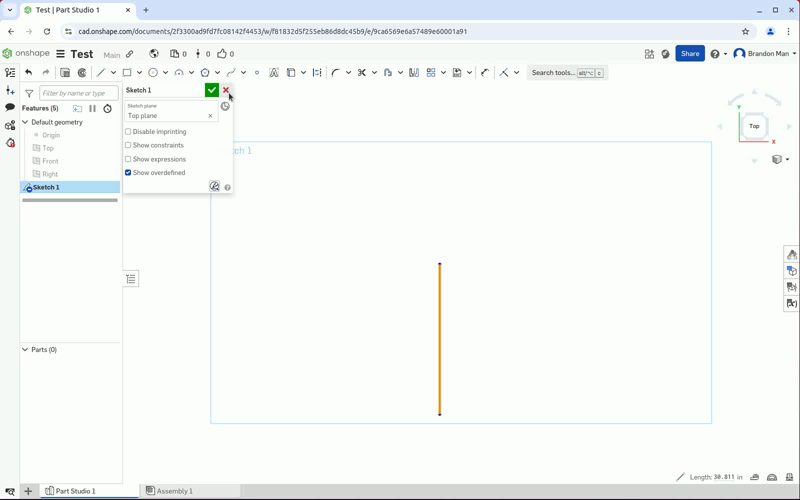
key(shift+h)
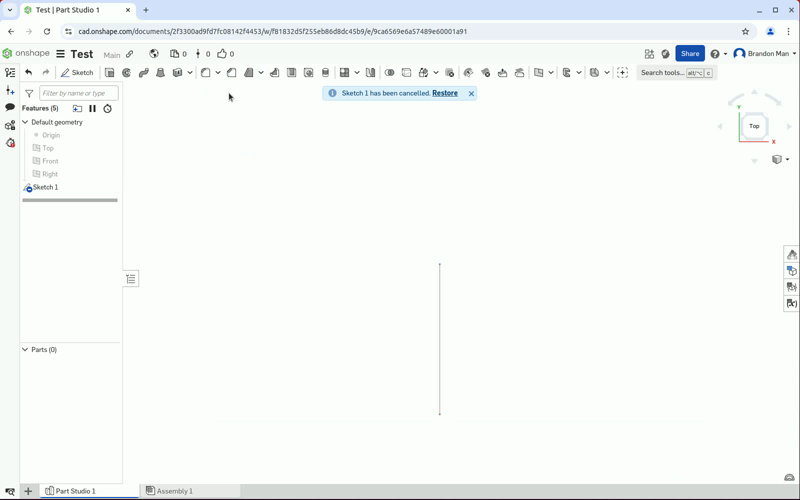
key(shift+s)
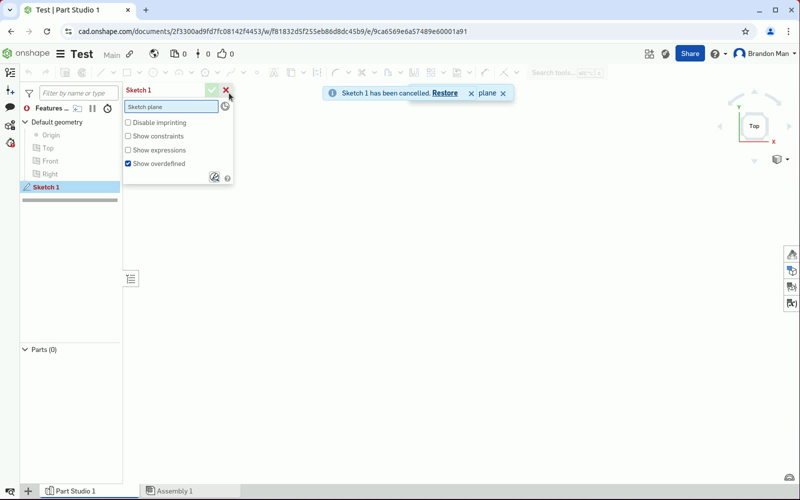
mouse_move(73, 150)
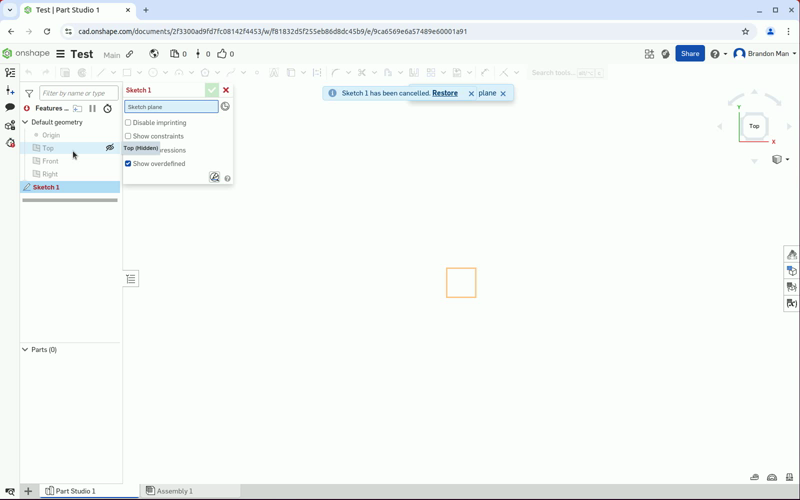
click(73, 150)
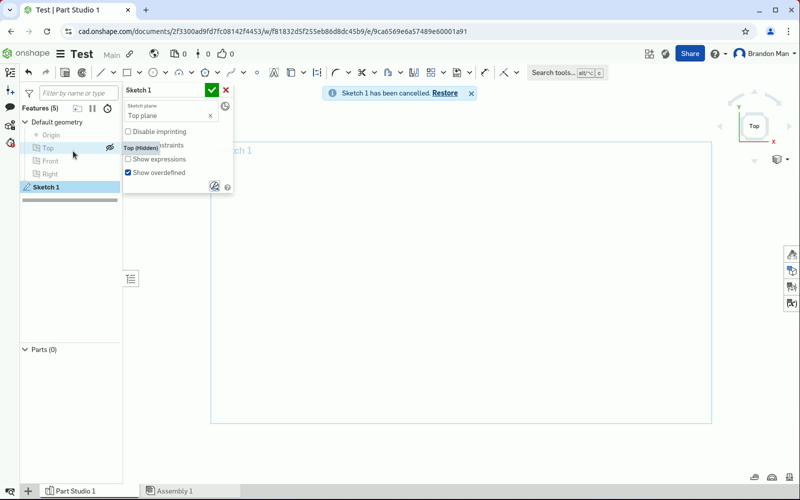
mouse_move(73, 352)
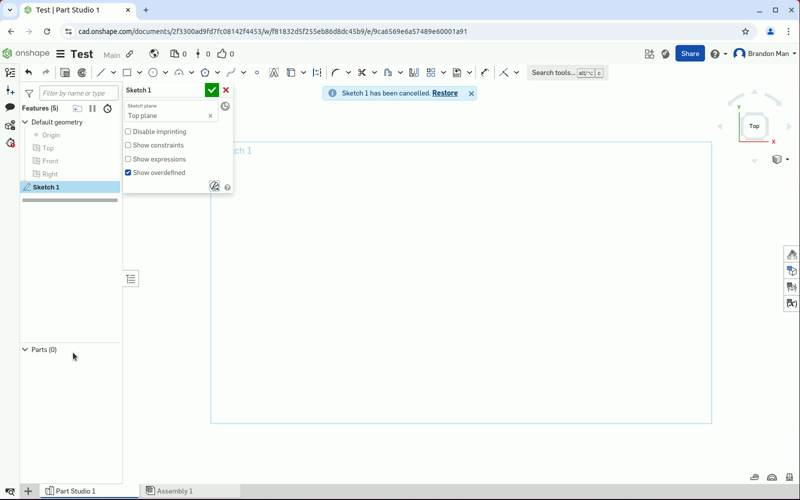
key(y)
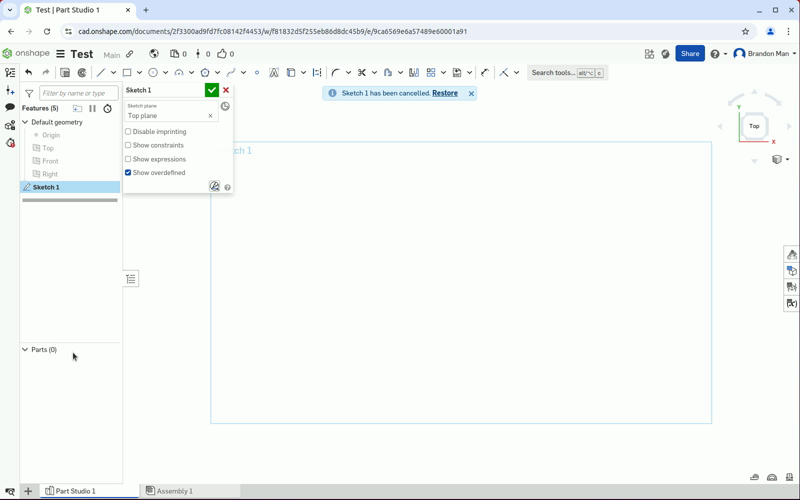
key(l)
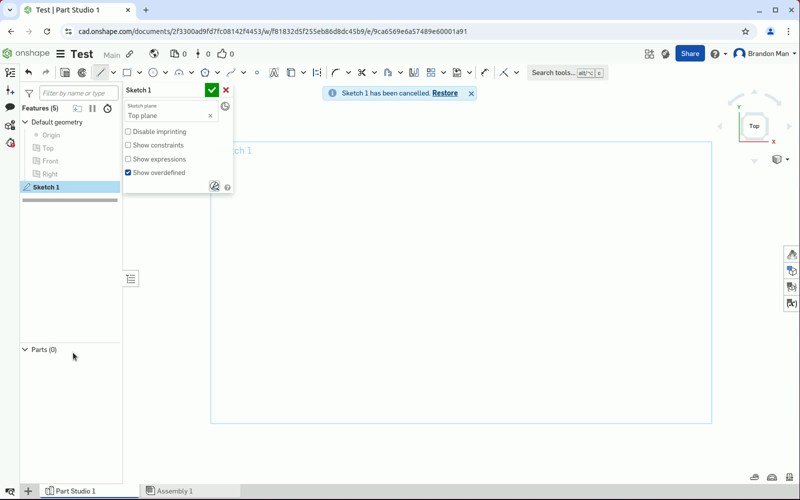
key_down(shift)
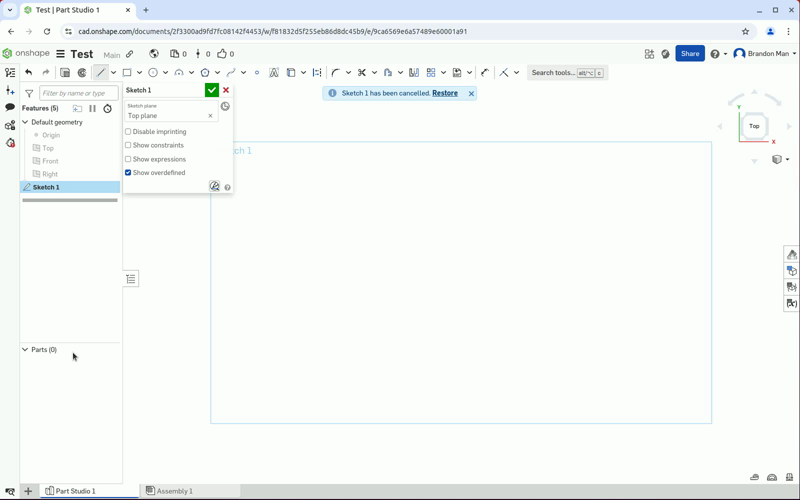
mouse_move(348, 359)
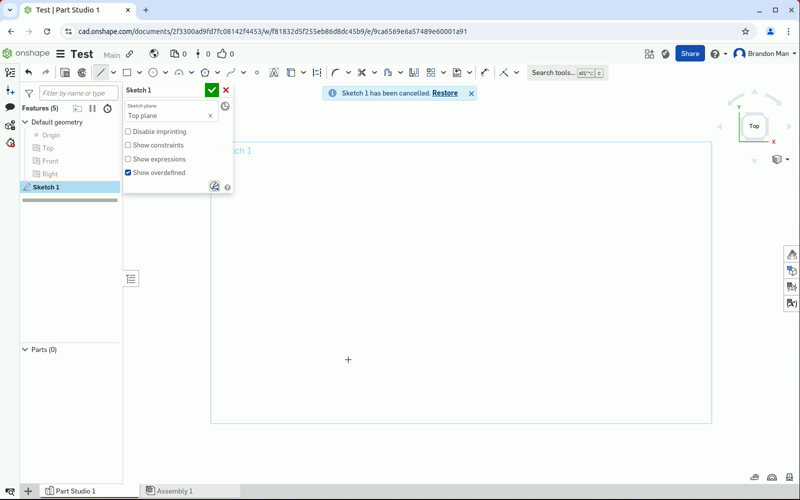
click(348, 359)
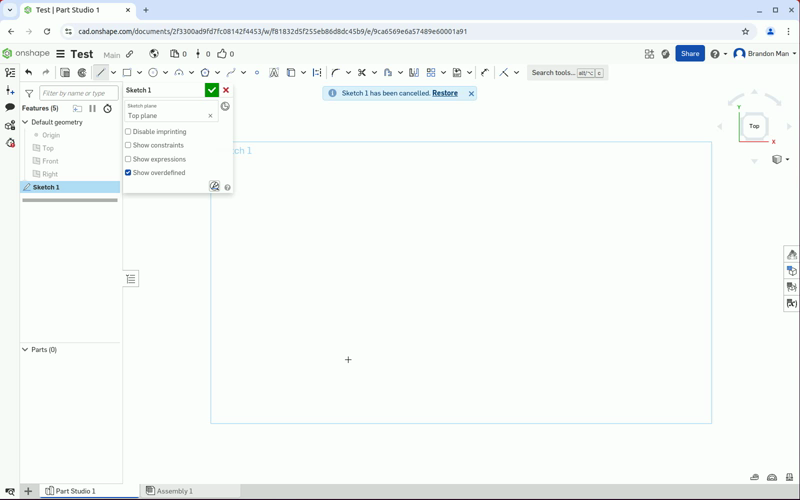
key_up(shift)
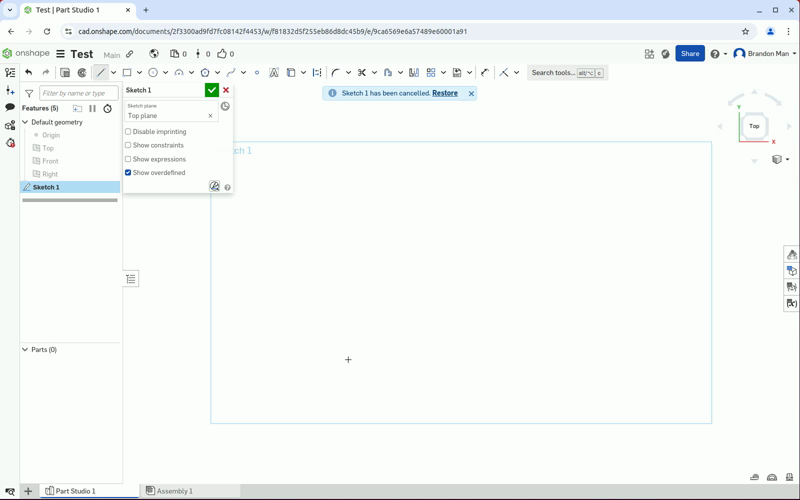
key_down(shift)
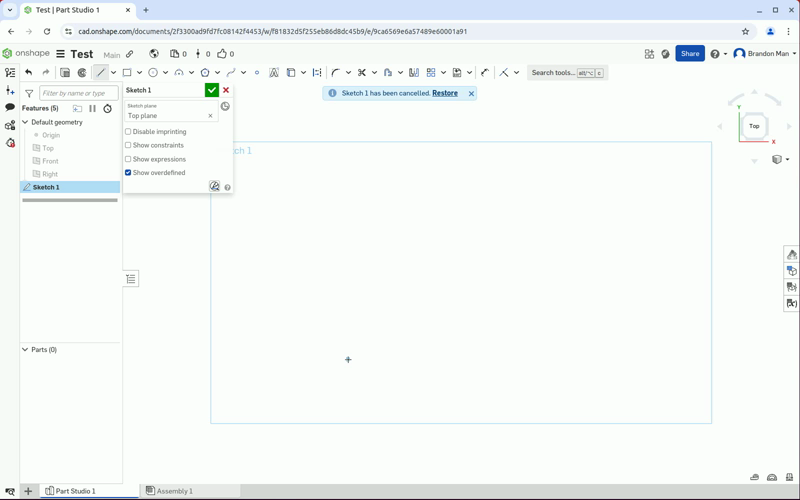
mouse_move(572, 359)
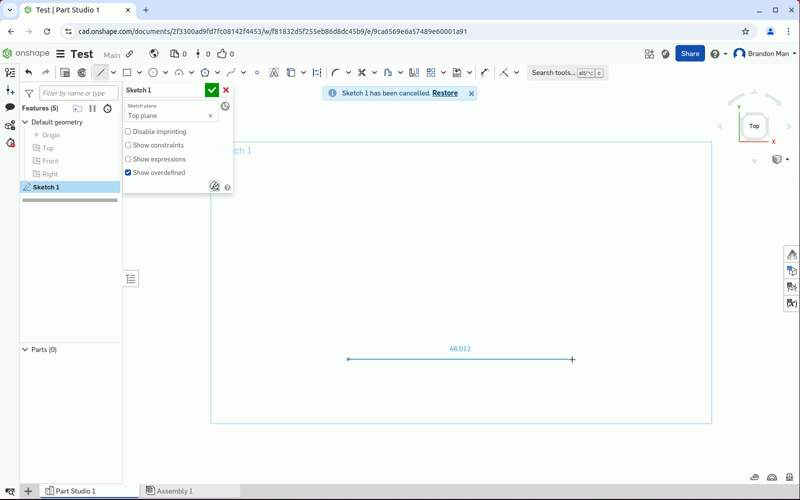
click(572, 359)
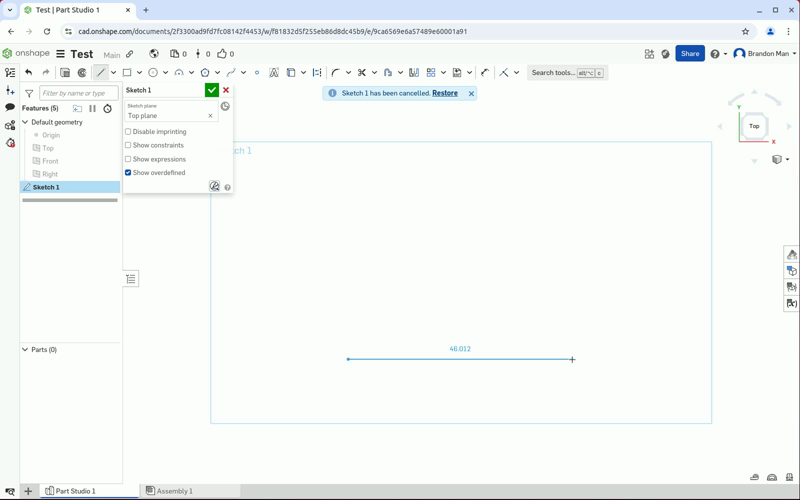
key_up(shift)
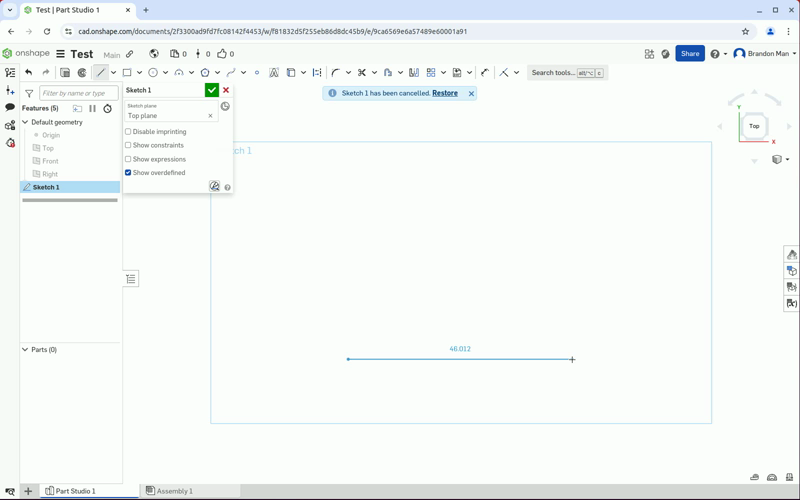
key_down(shift)
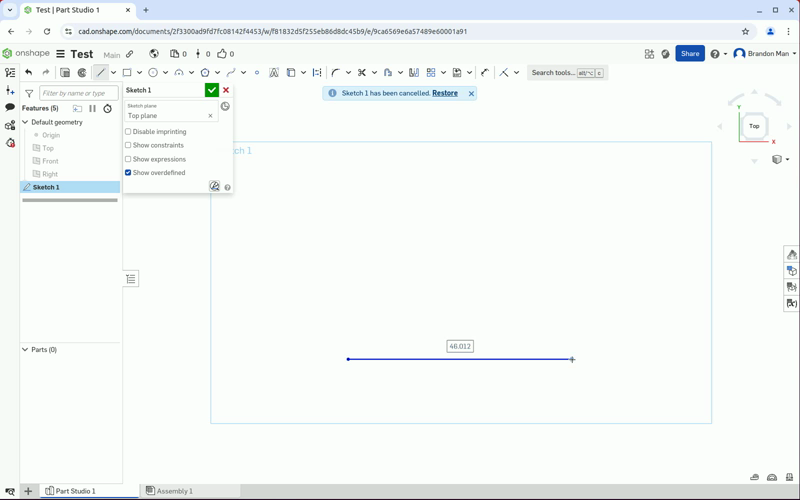
mouse_move(572, 206)
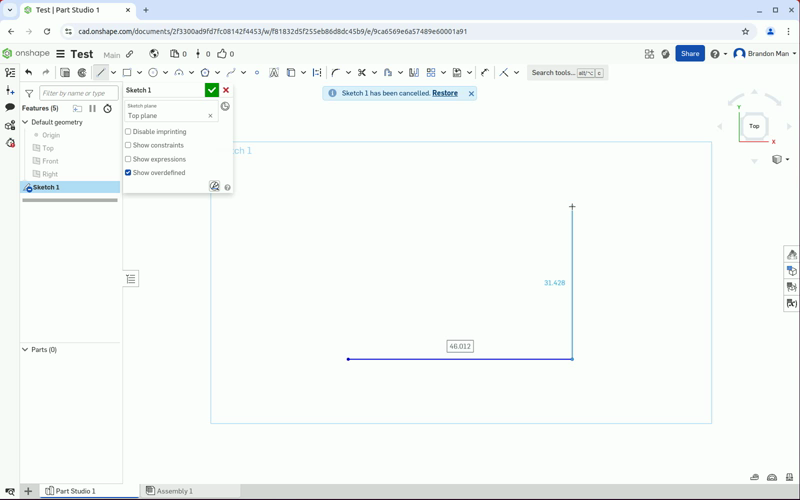
click(572, 206)
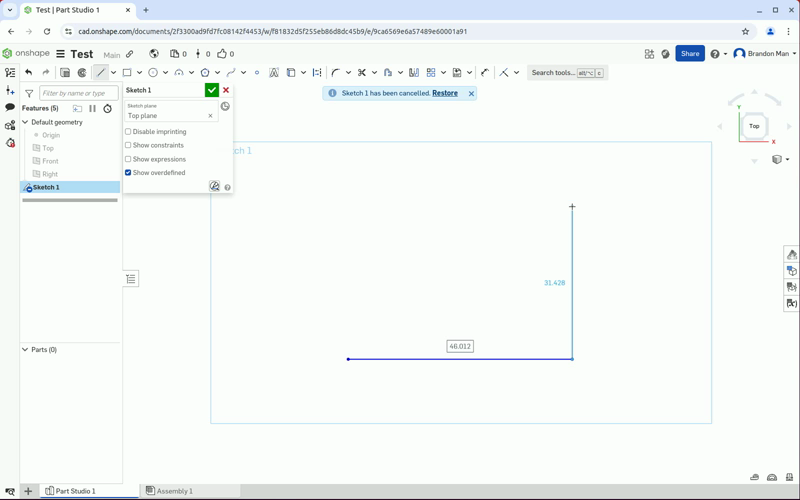
key_up(shift)
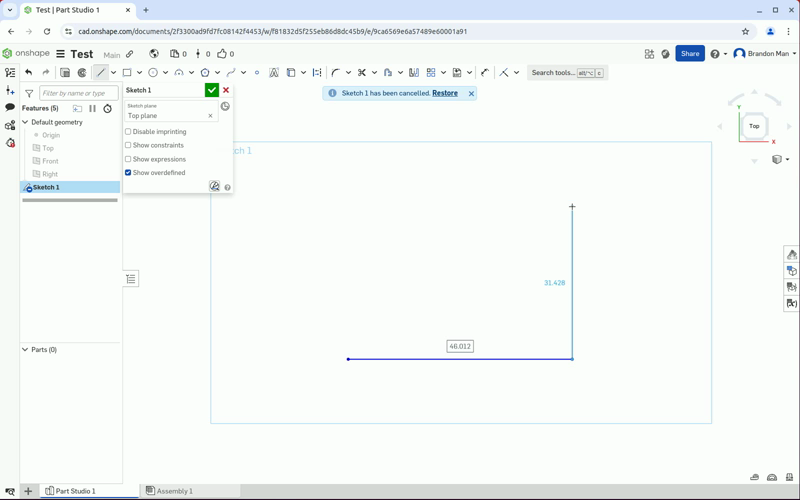
key_down(shift)
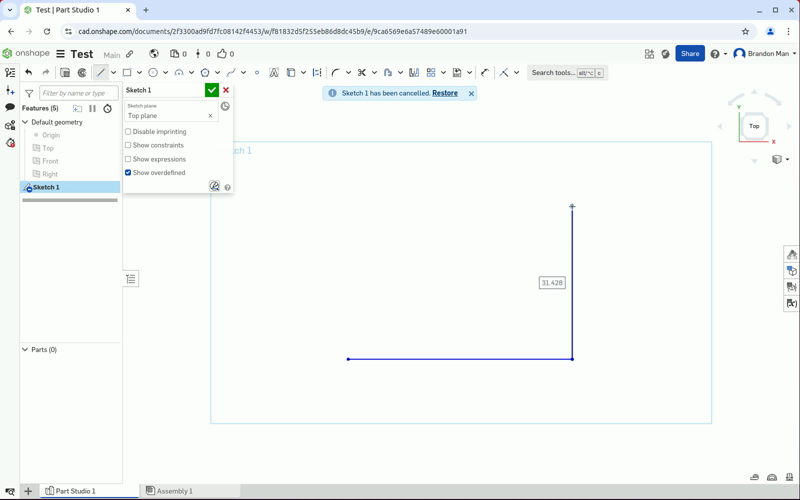
mouse_move(348, 206)
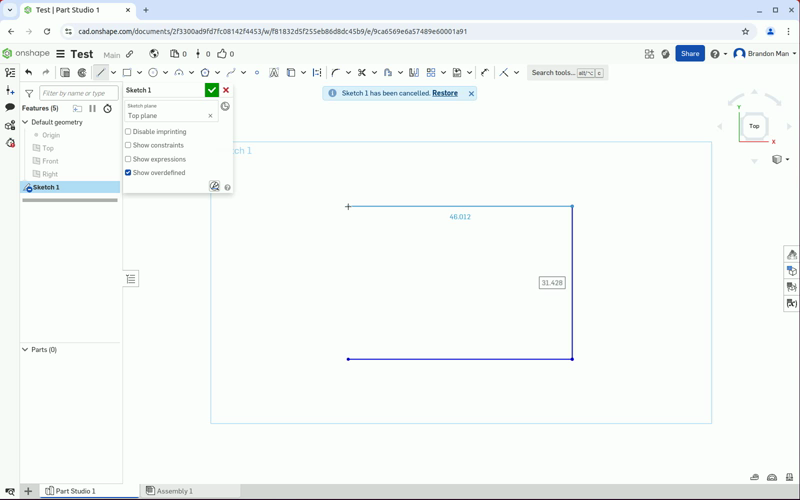
click(348, 206)
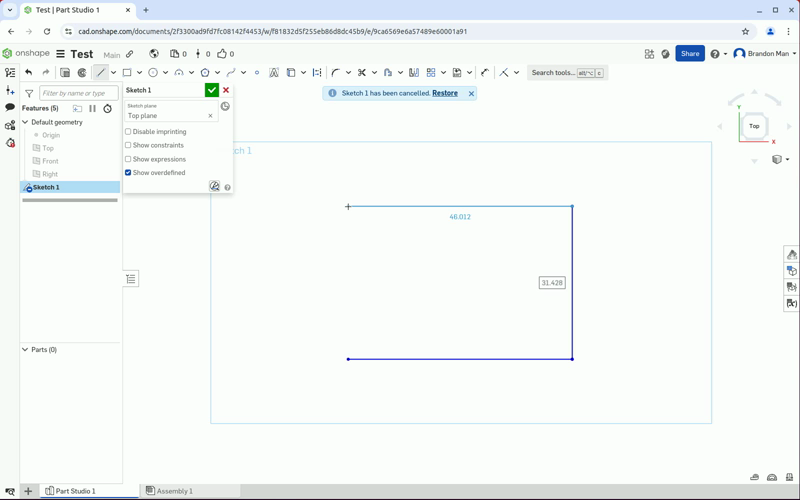
key_up(shift)
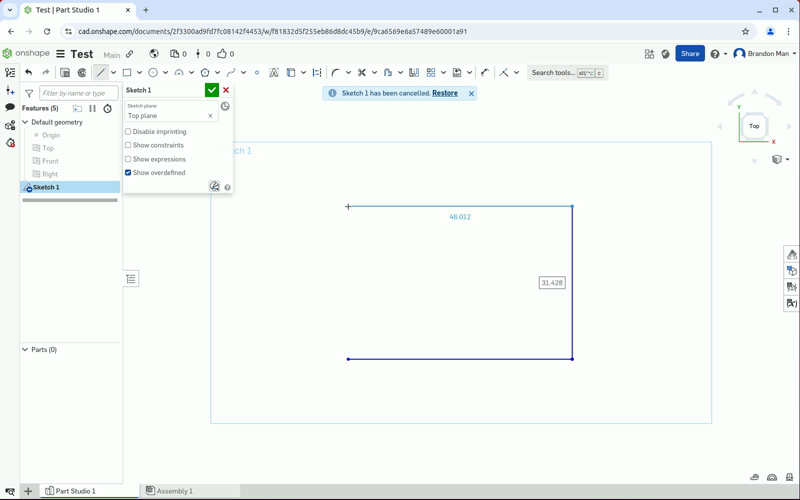
key_down(shift)
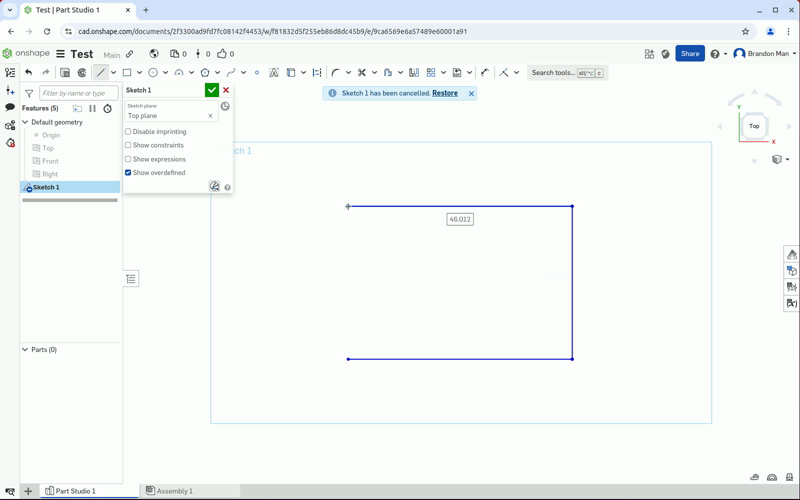
mouse_move(348, 359)
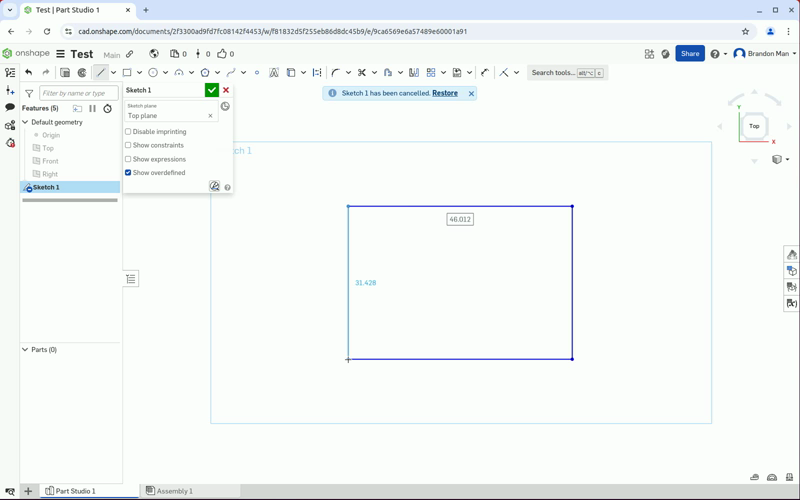
key_up(shift)
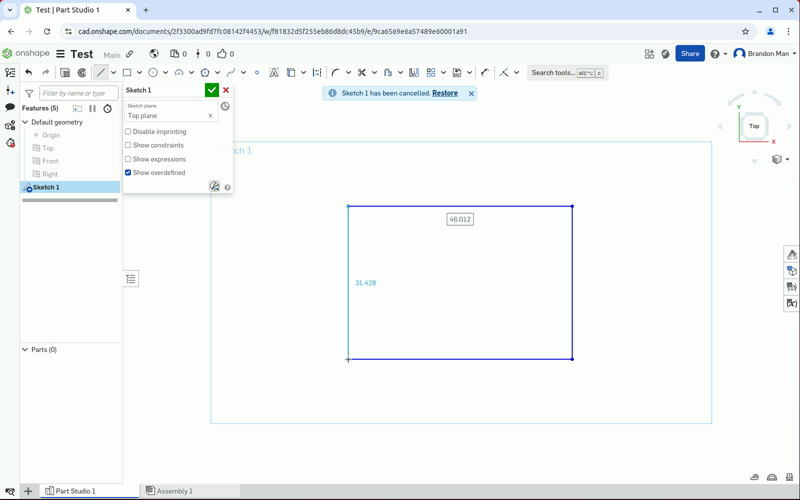
click(348, 359)
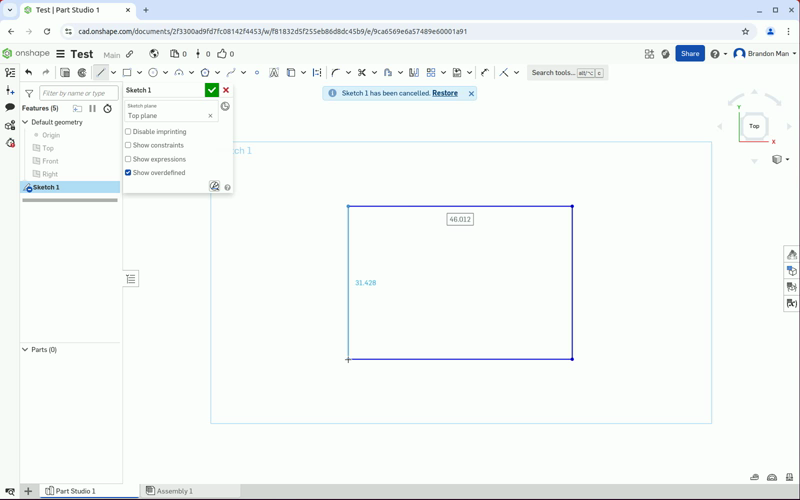
key(esc)
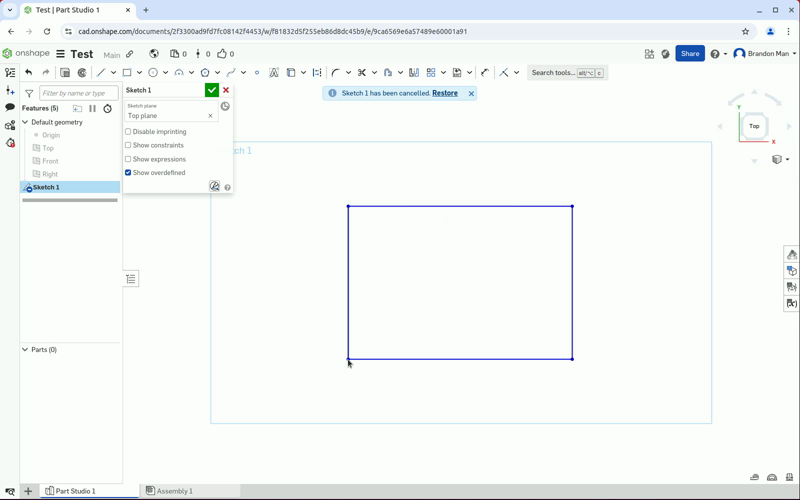
mouse_move(473, 256)
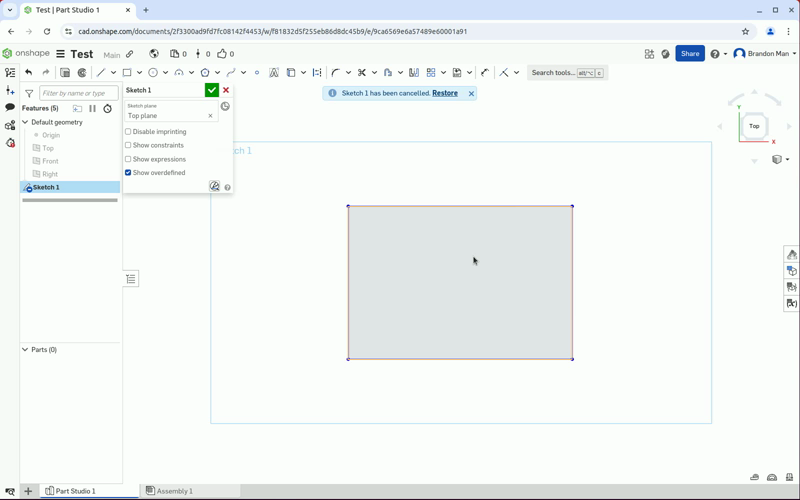
click(473, 256)
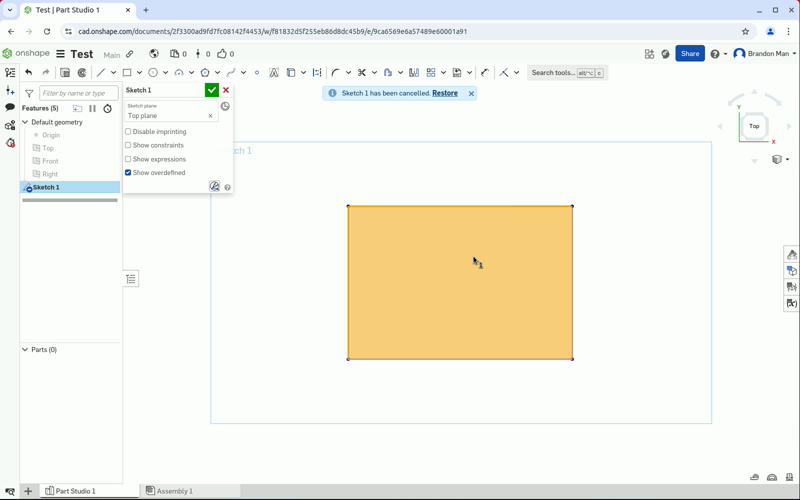
mouse_move(73, 352)
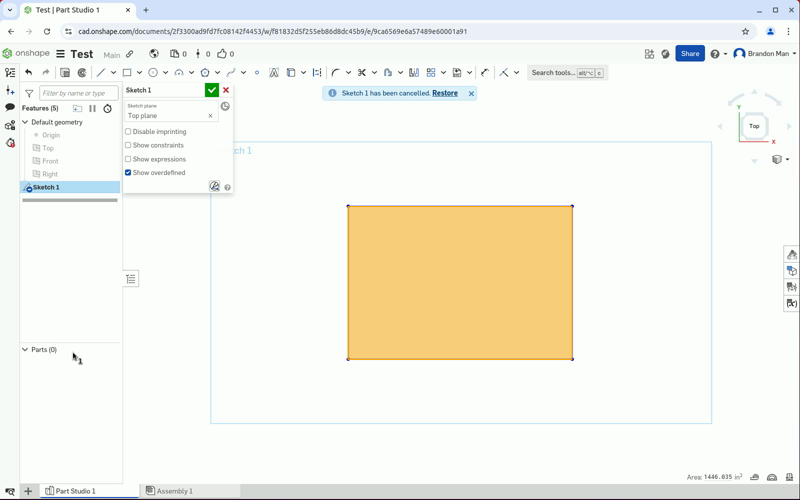
key(shift+y)
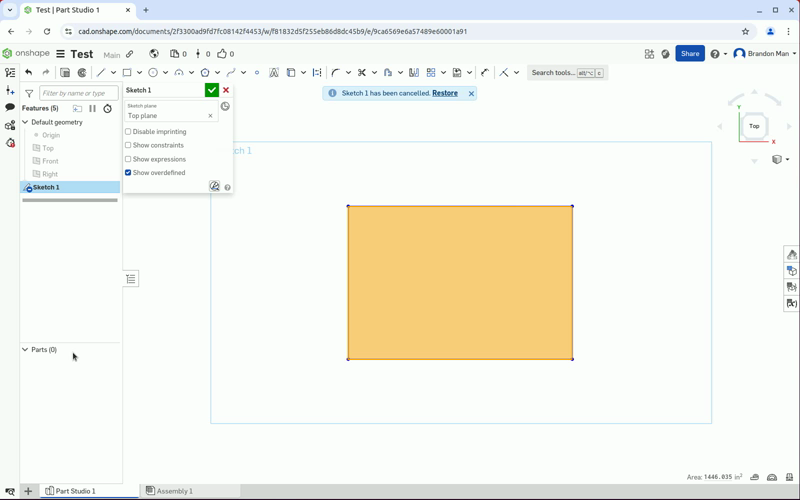
key(shift+e)
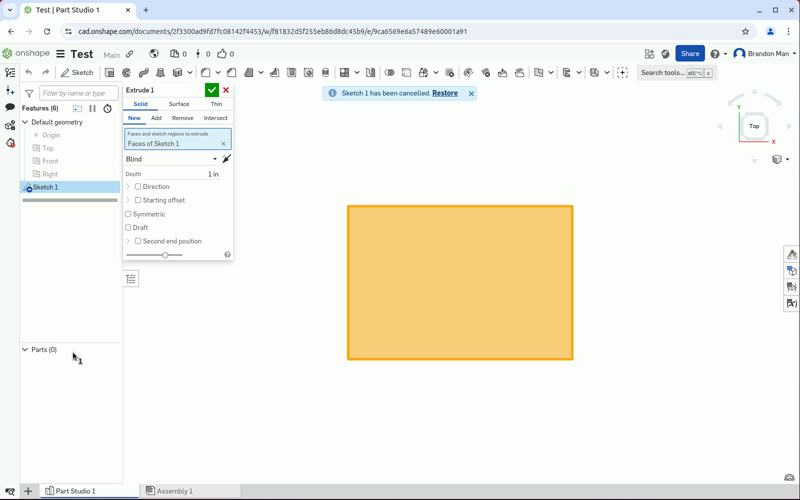
mouse_move(143, 106)
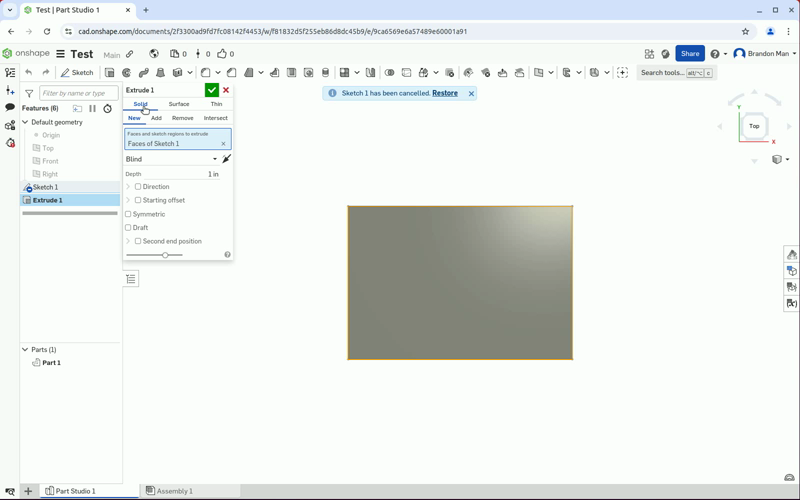
click(143, 106)
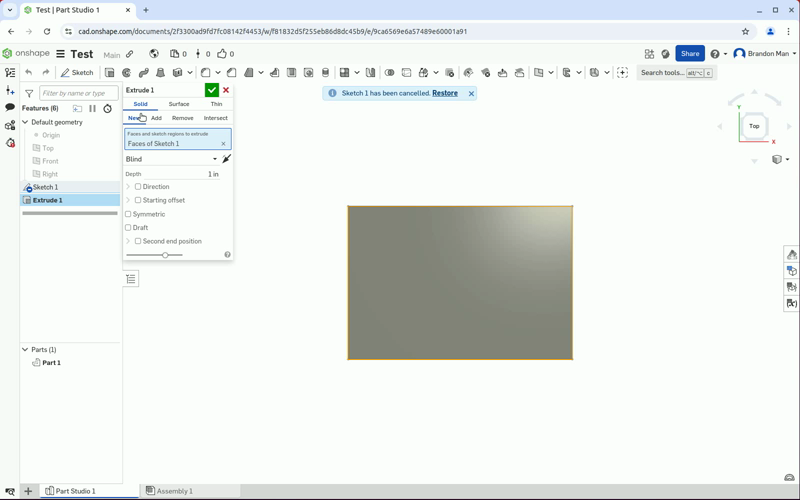
mouse_move(137, 120)
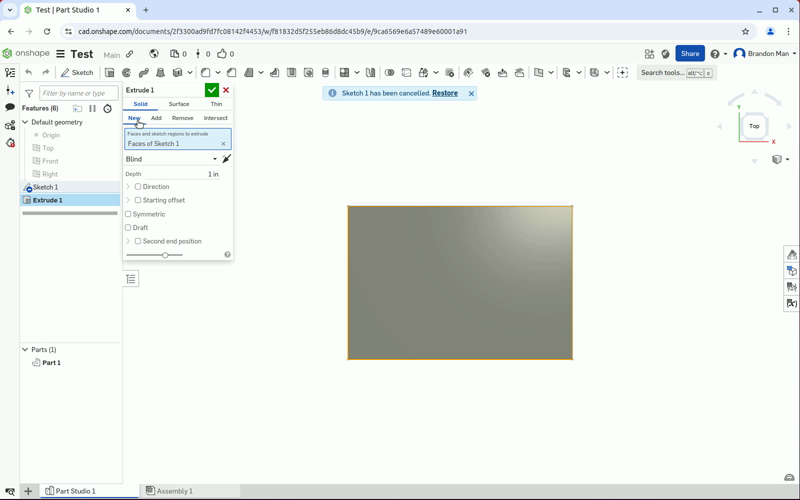
click(137, 120)
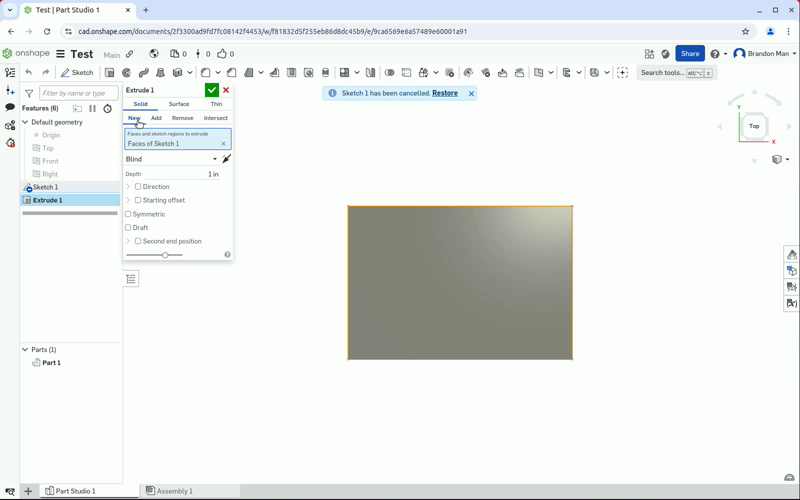
key(tab, 4)
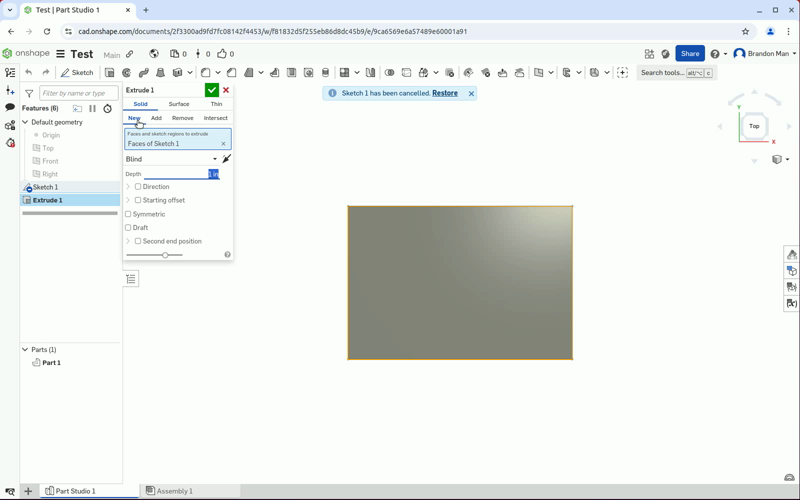
text(6.258)
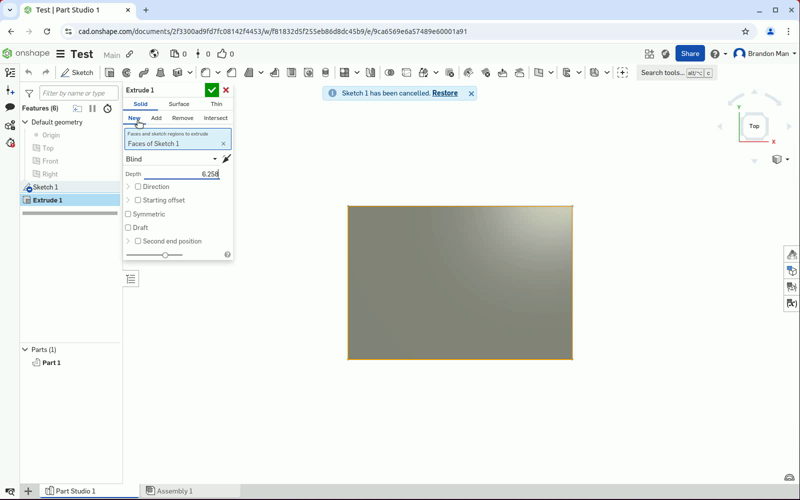
key(enter)
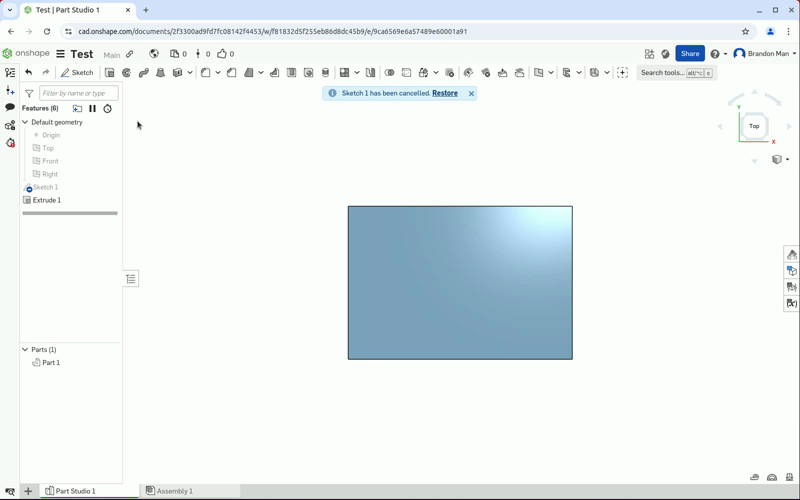
key(shift+h)
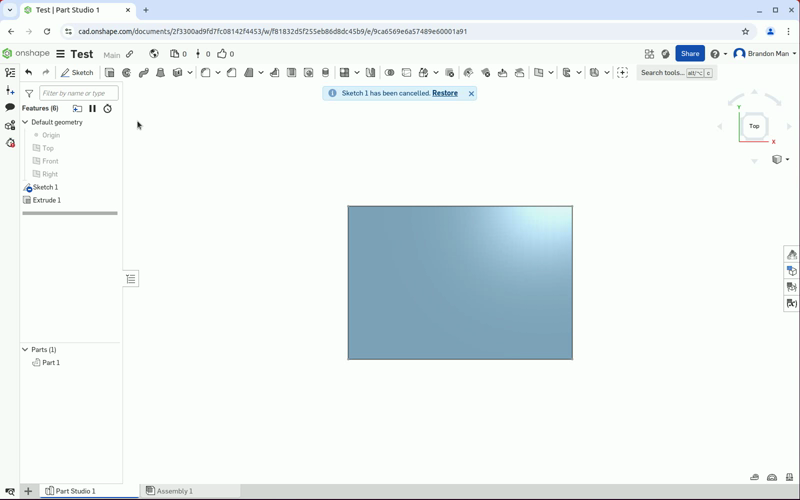
key(shift+h)
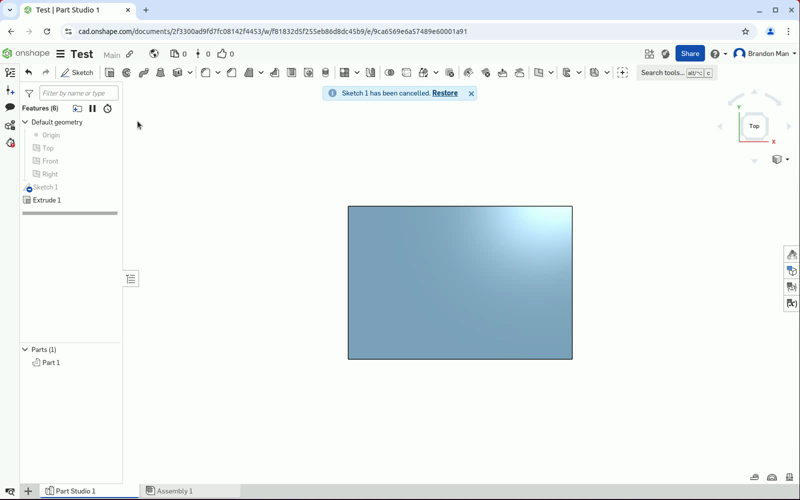
mouse_move(73, 189)
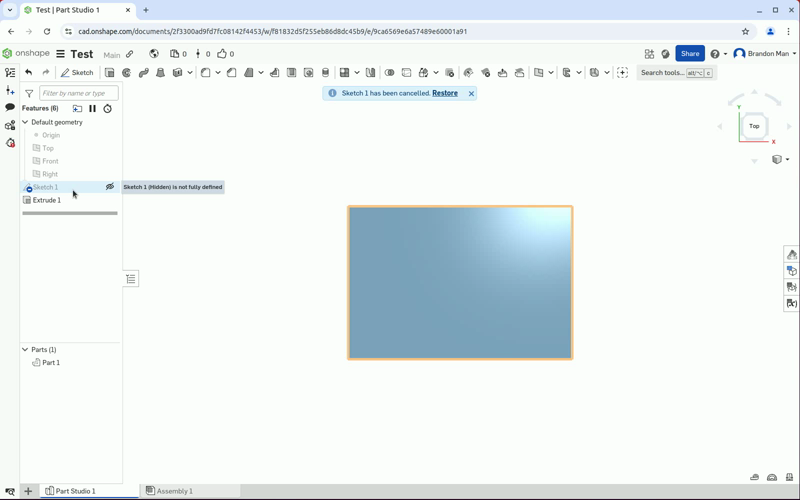
click(73, 189)
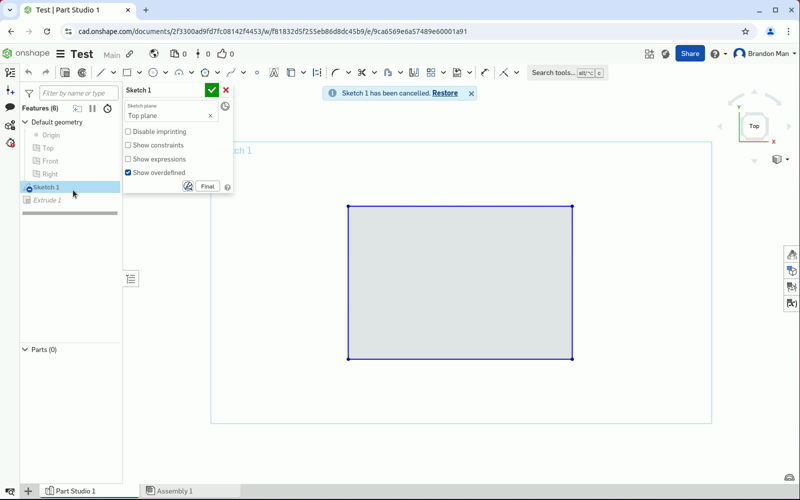
mouse_move(229, 92)
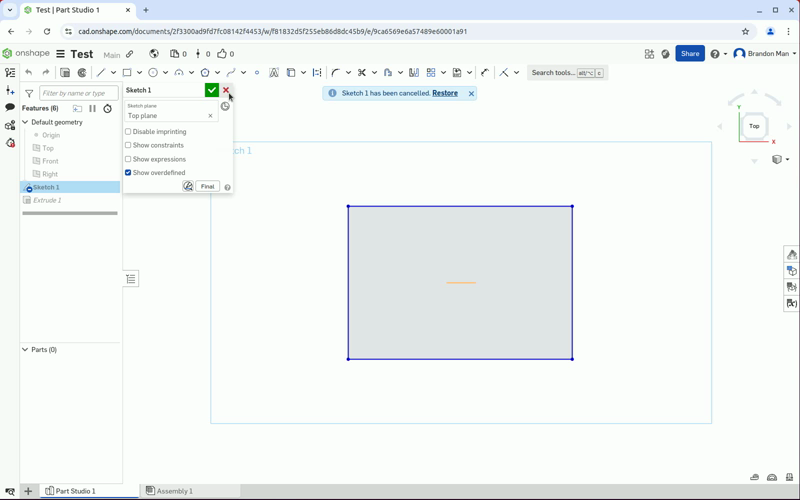
click(229, 92)
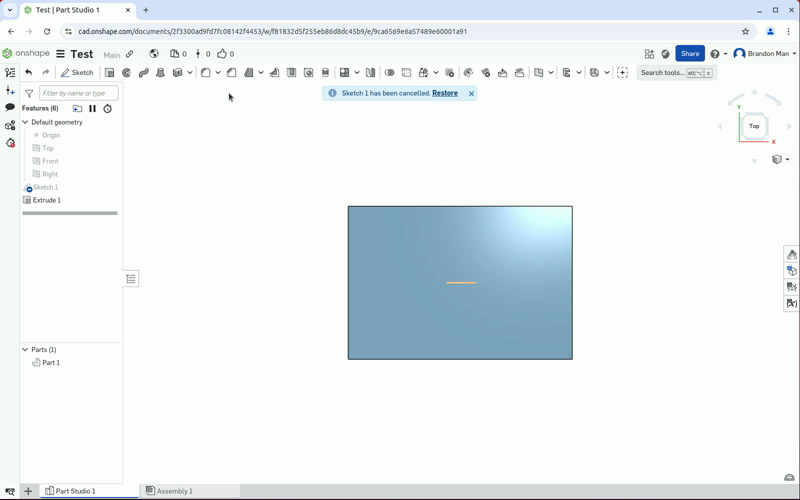
mouse_move(541, 75)
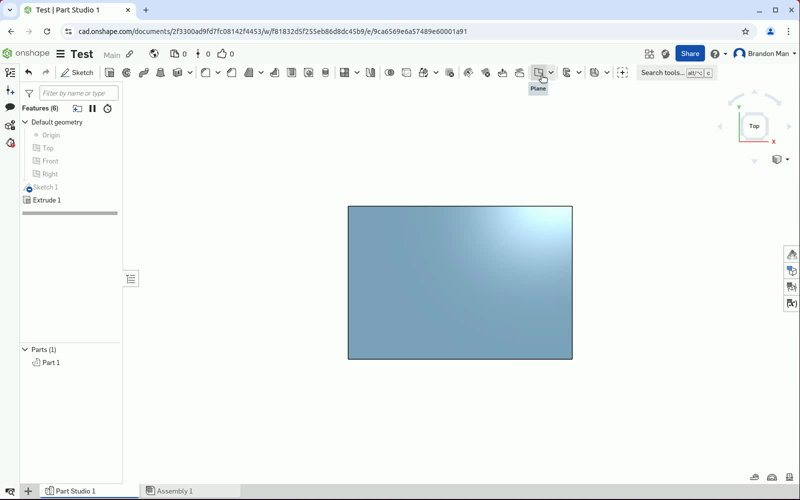
click(541, 75)
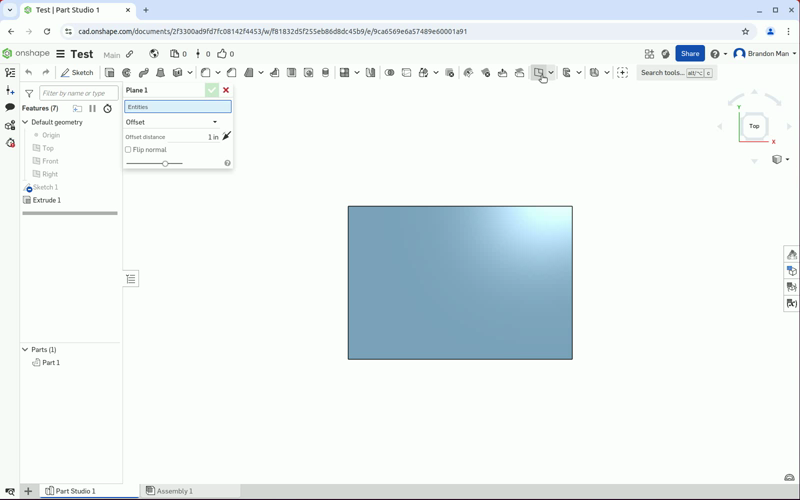
mouse_move(73, 150)
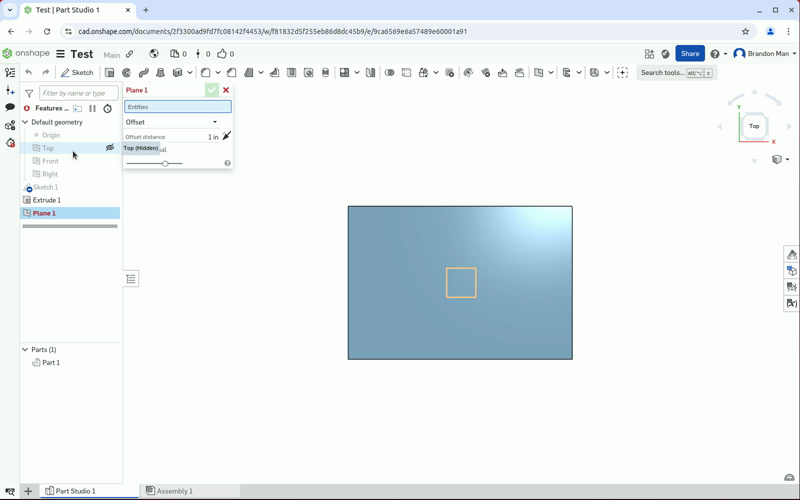
click(73, 150)
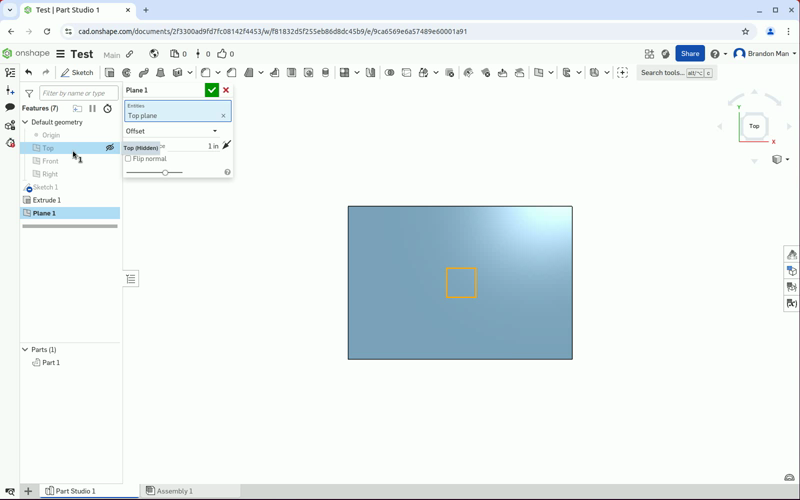
key(tab, 2)
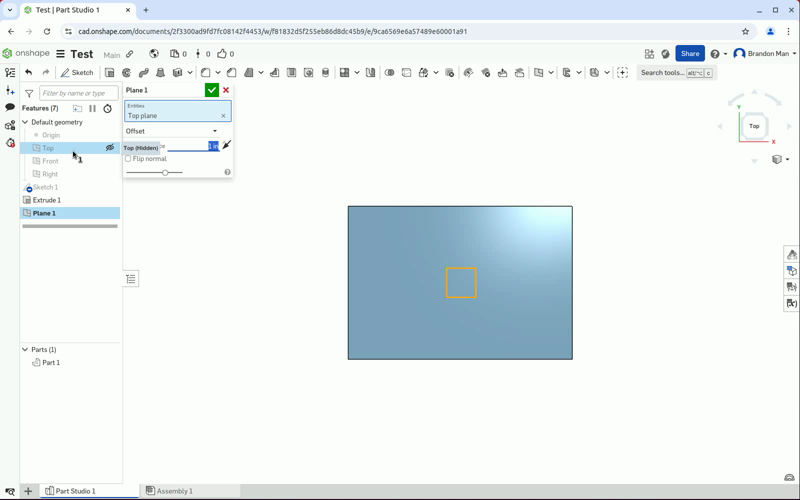
text(6.255)
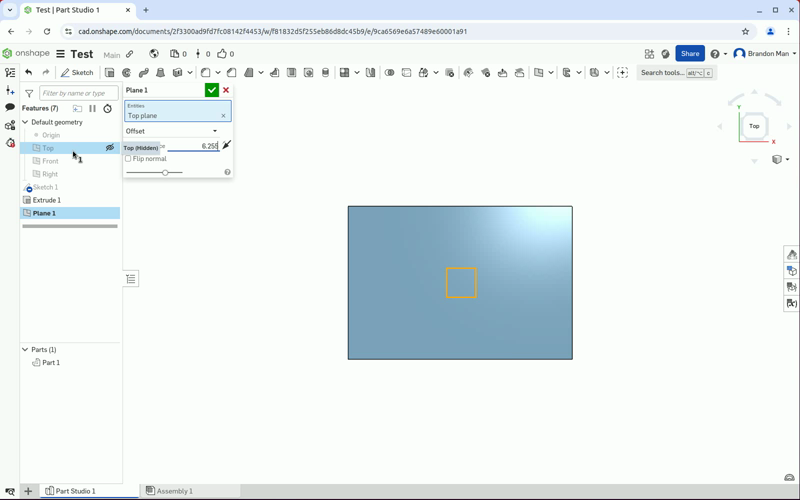
key(enter, 2)
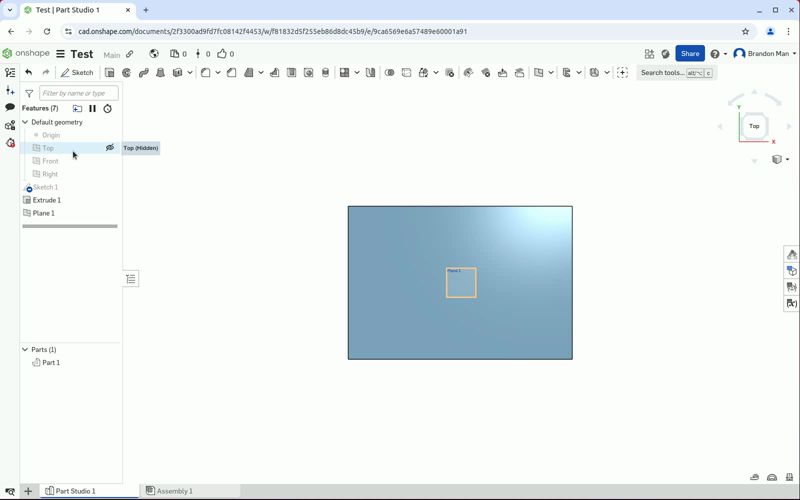
key(shift+s)
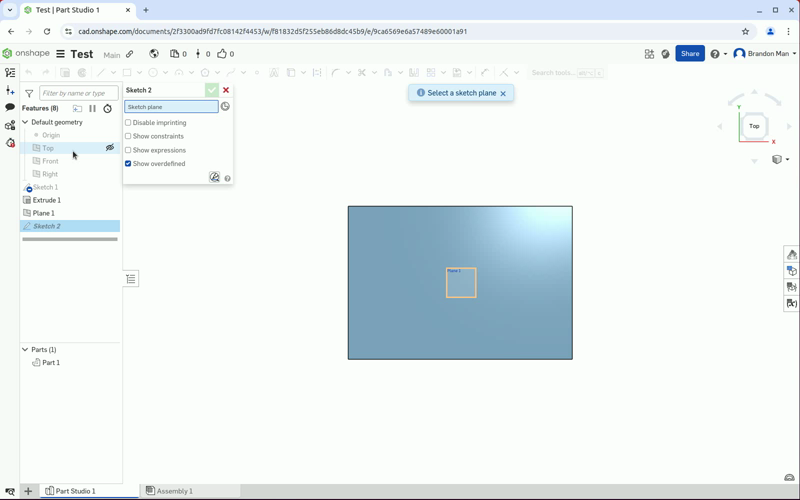
mouse_move(73, 215)
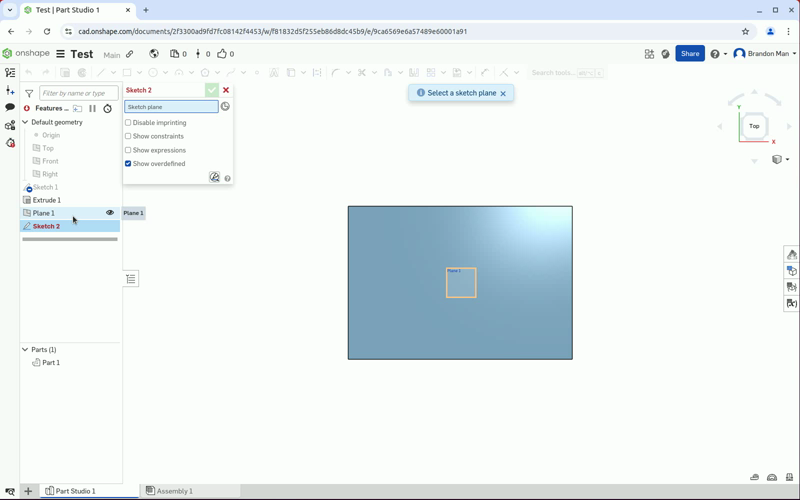
click(73, 215)
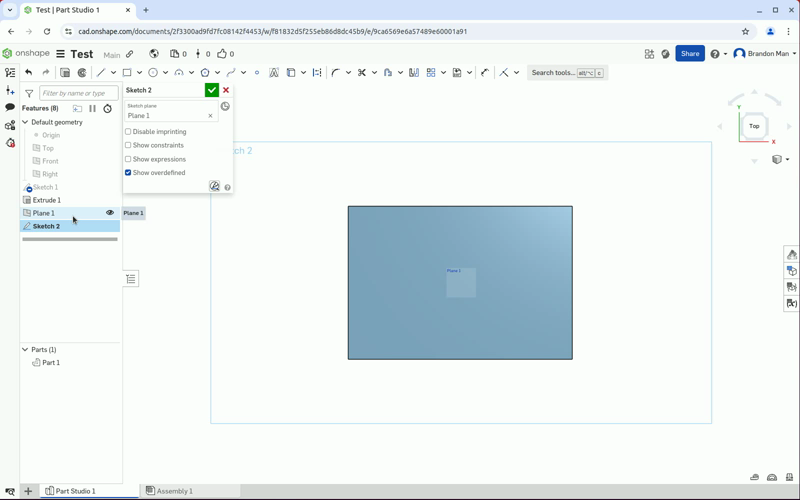
mouse_move(73, 352)
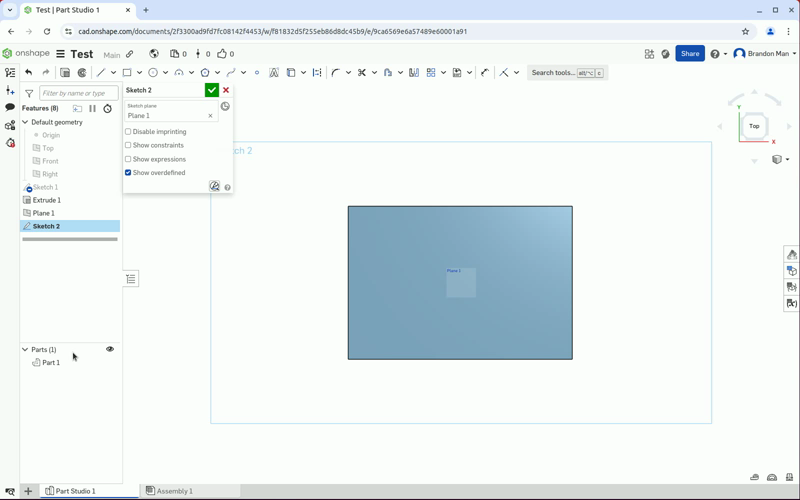
key(y)
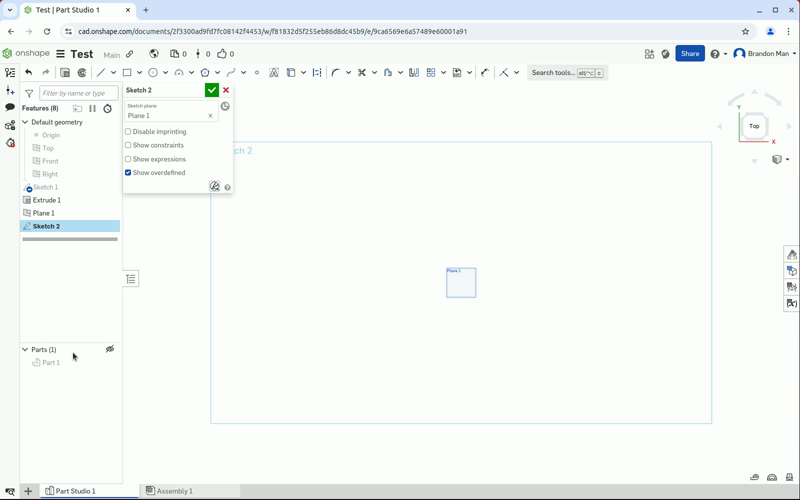
key(l)
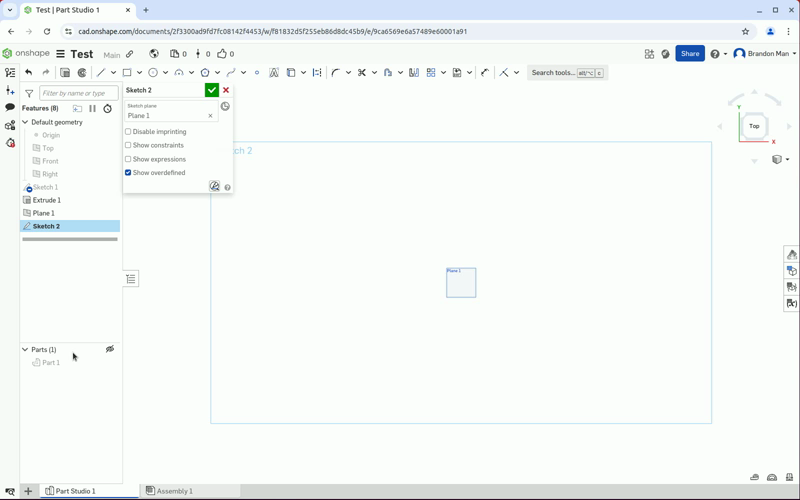
key_down(shift)
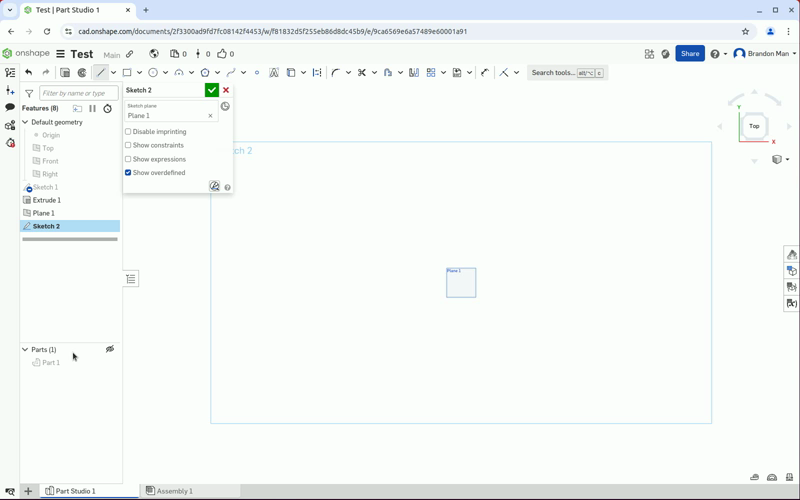
mouse_move(417, 333)
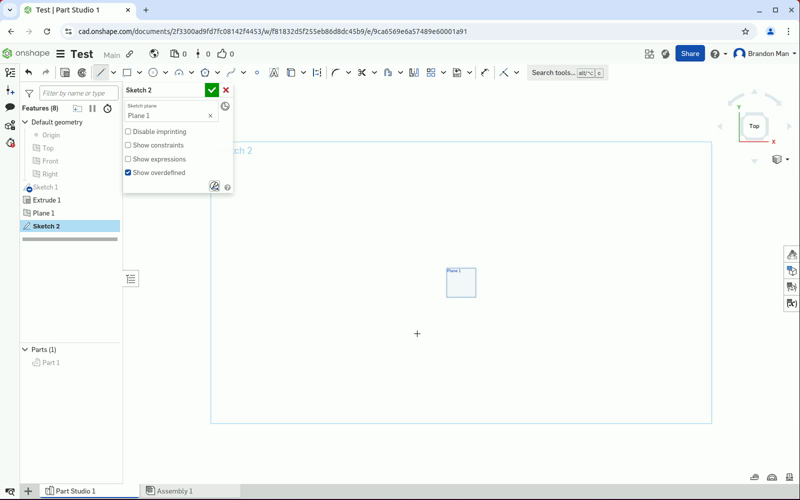
click(417, 333)
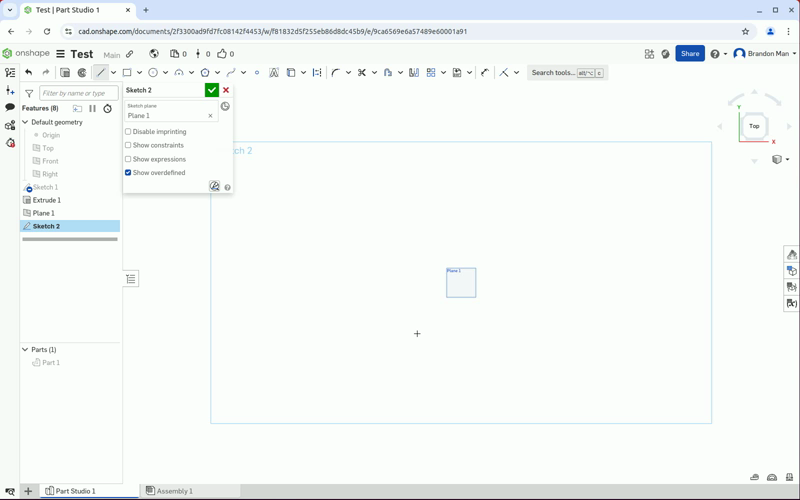
key_up(shift)
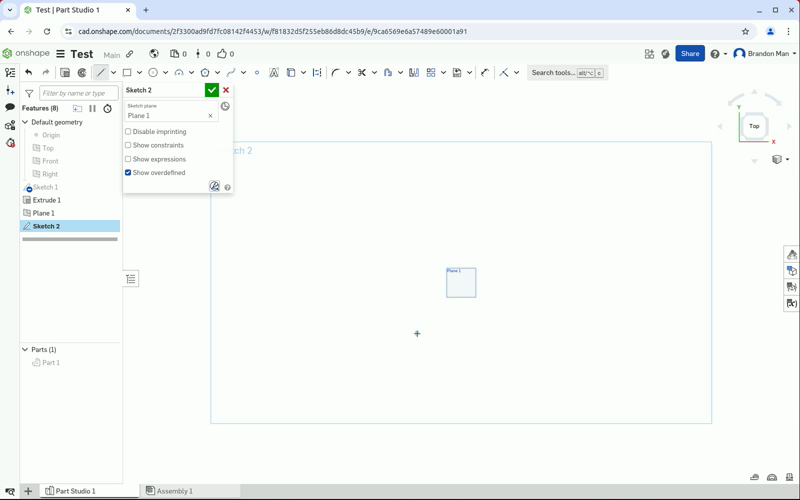
key_down(shift)
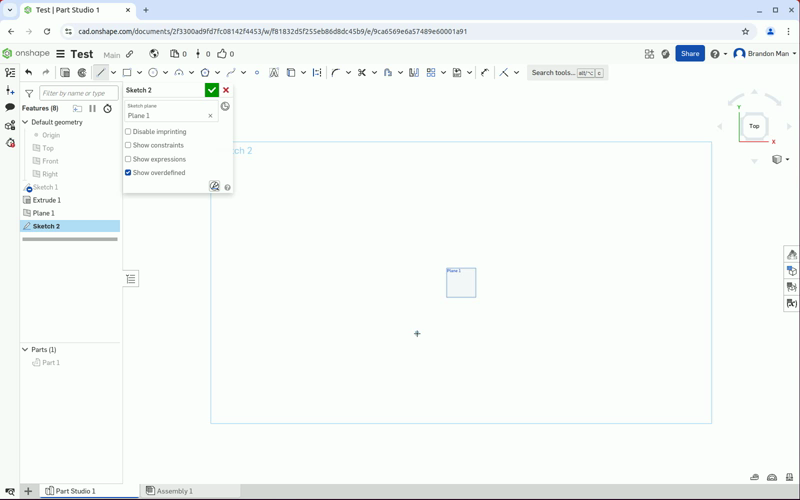
mouse_move(504, 333)
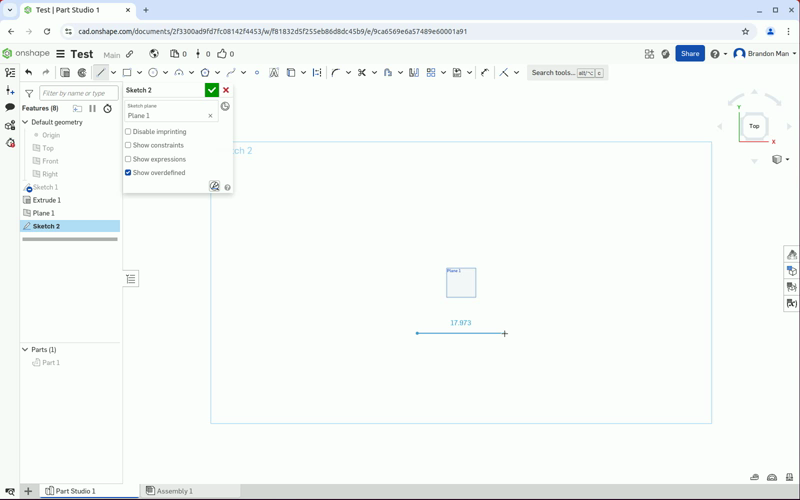
click(504, 333)
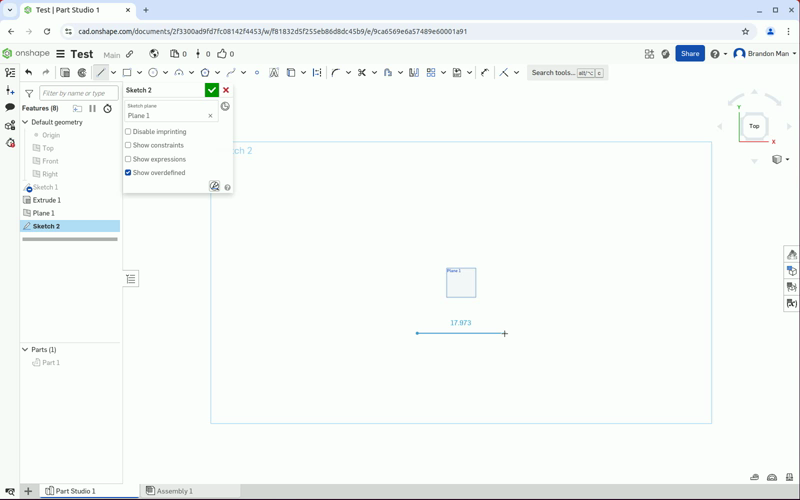
key_up(shift)
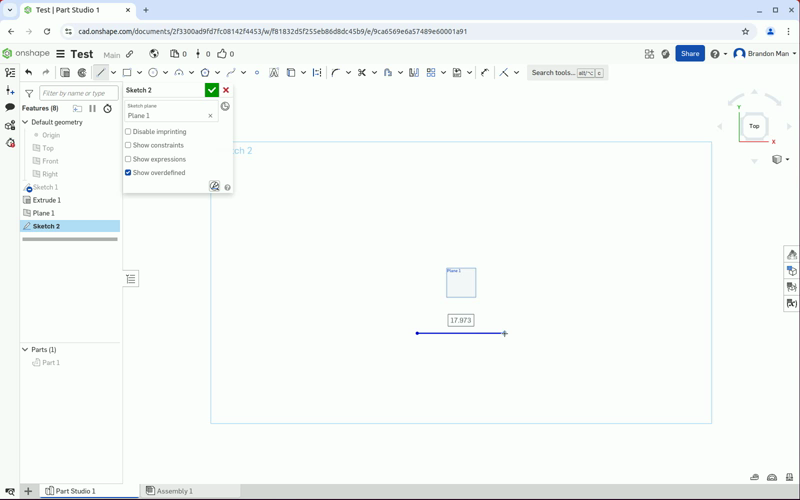
key_down(shift)
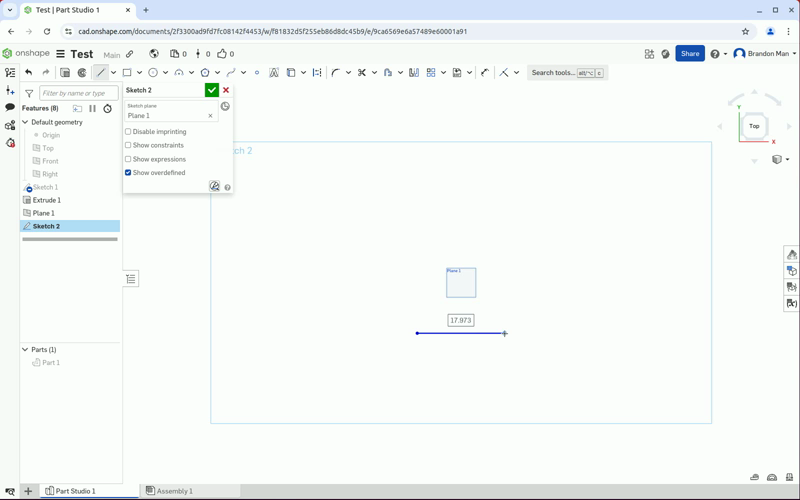
mouse_move(504, 233)
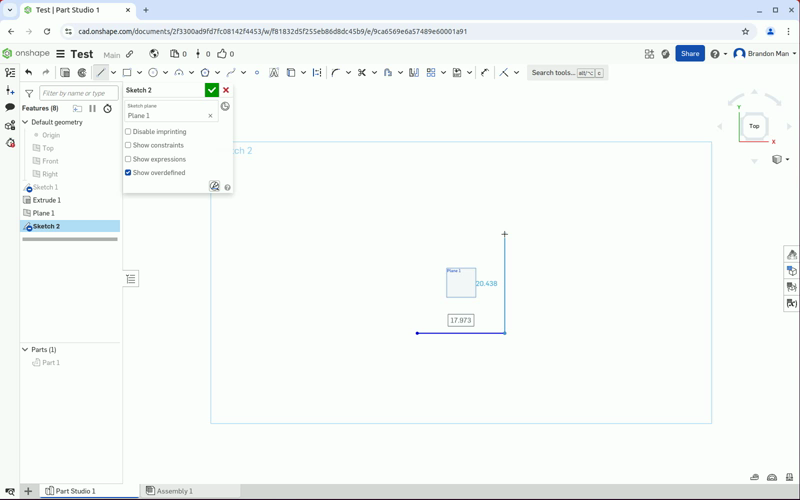
click(504, 233)
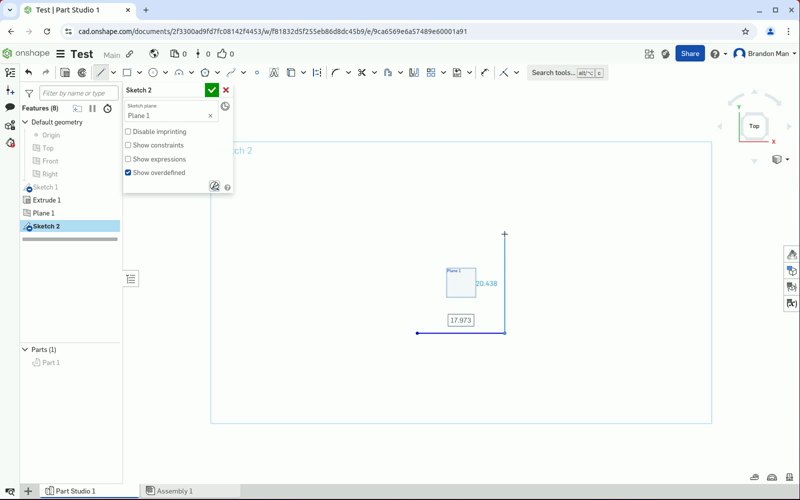
key_up(shift)
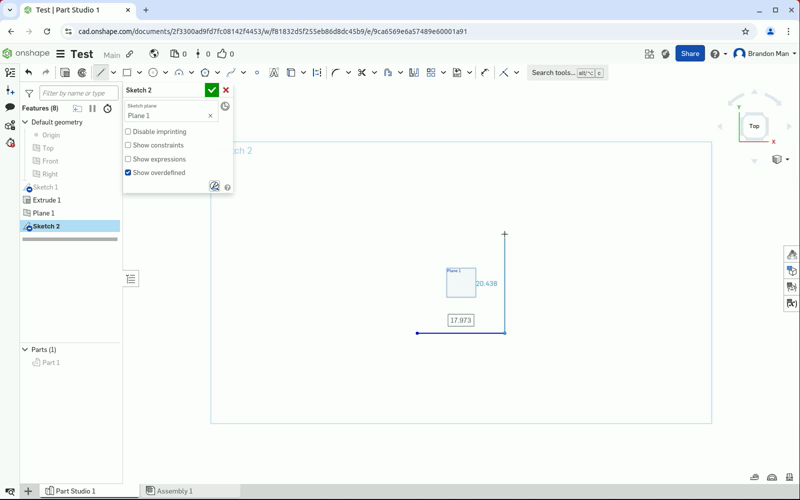
key_down(shift)
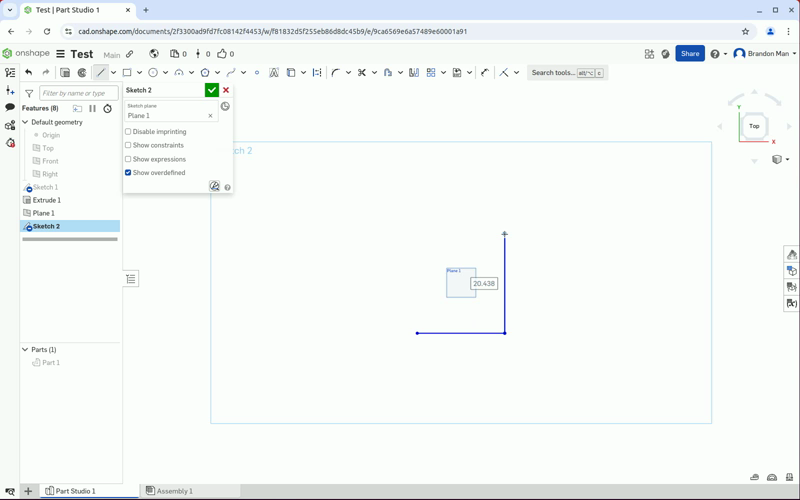
mouse_move(417, 233)
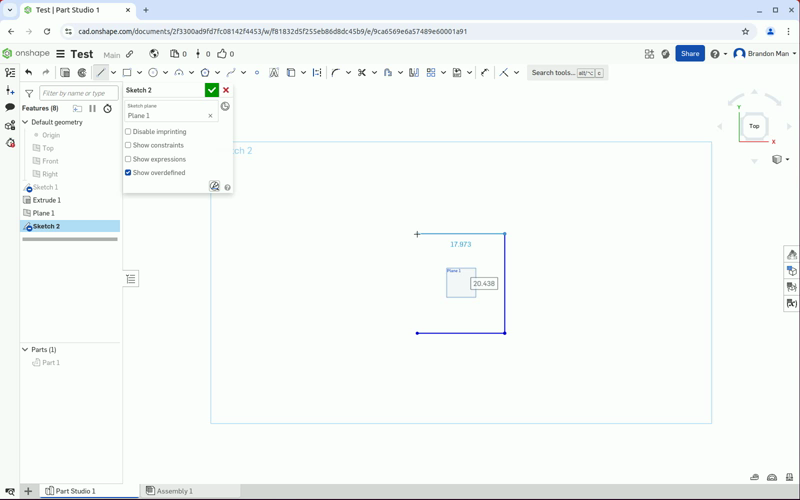
click(417, 233)
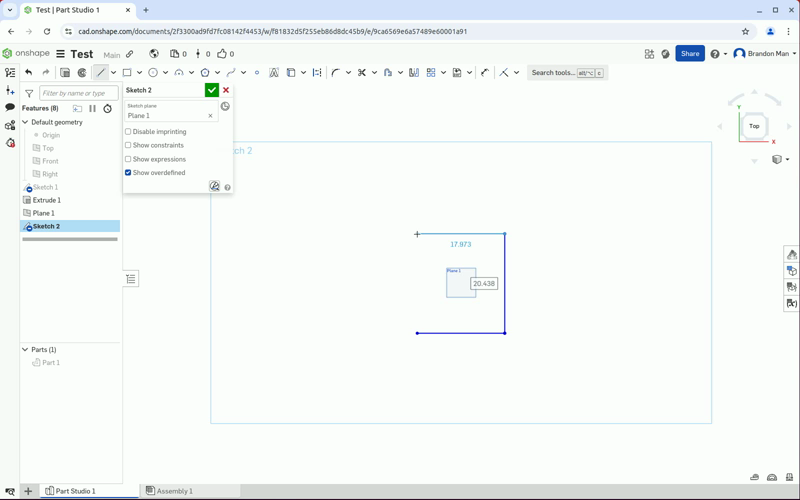
key_up(shift)
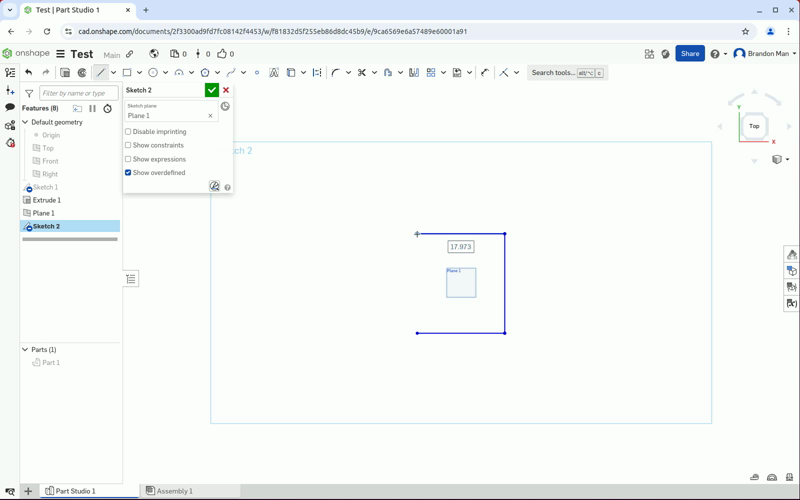
key_down(shift)
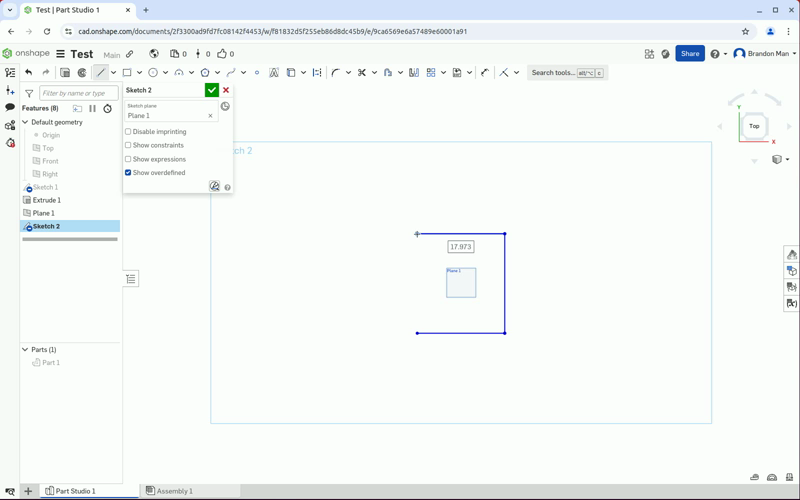
mouse_move(417, 333)
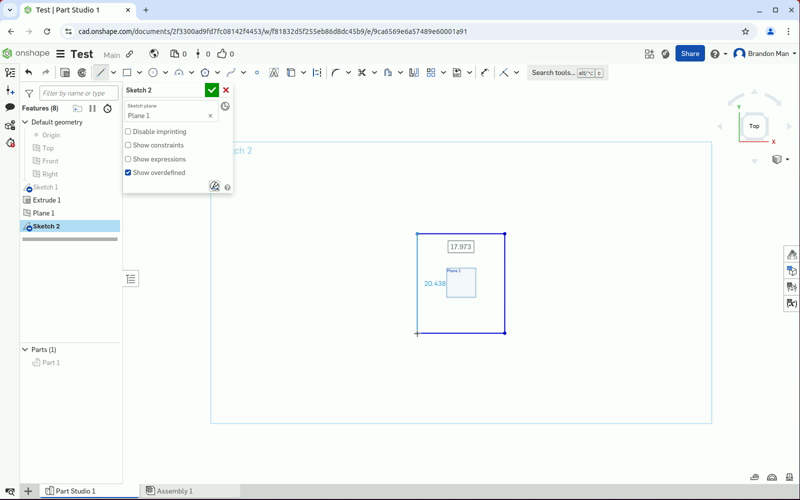
key_up(shift)
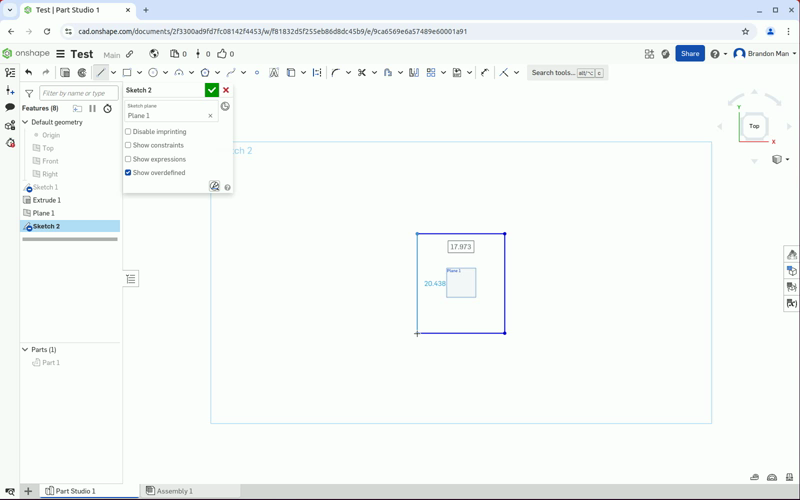
click(417, 333)
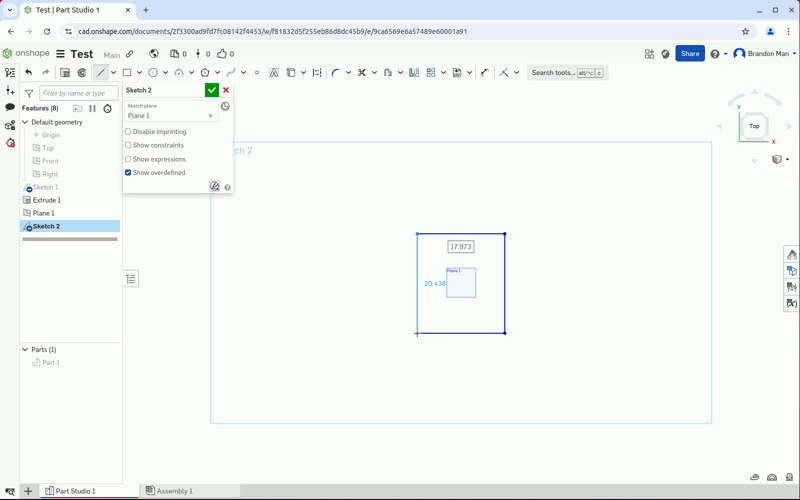
key(esc)
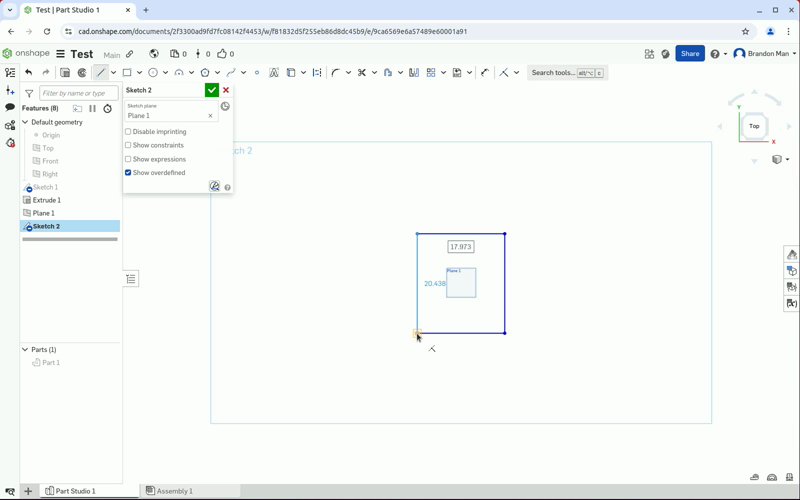
mouse_move(497, 265)
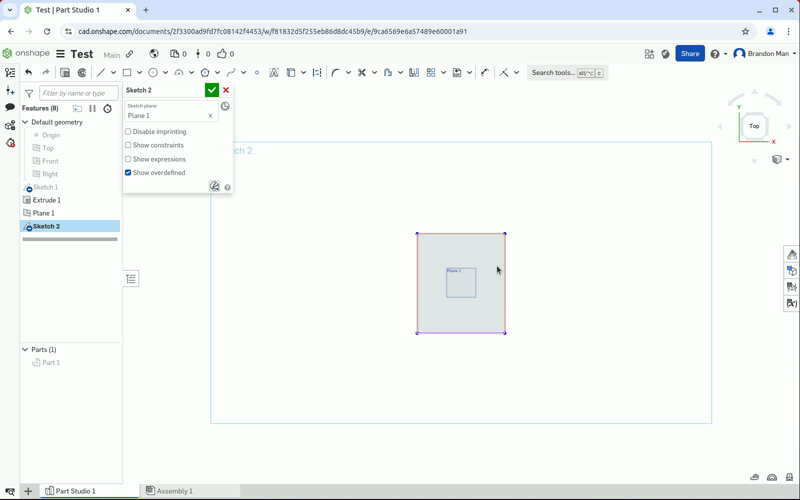
click(497, 265)
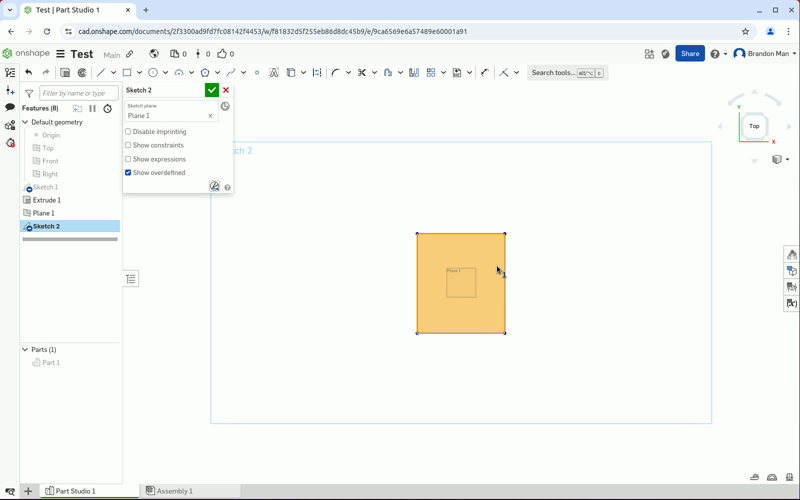
mouse_move(73, 352)
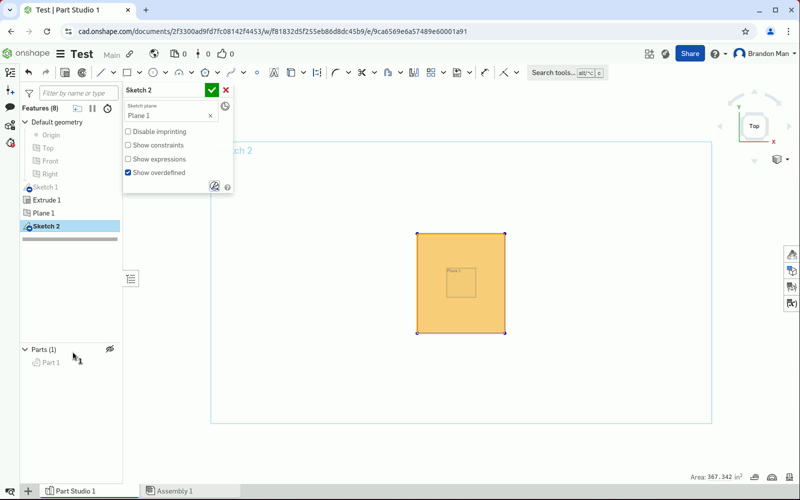
key(shift+y)
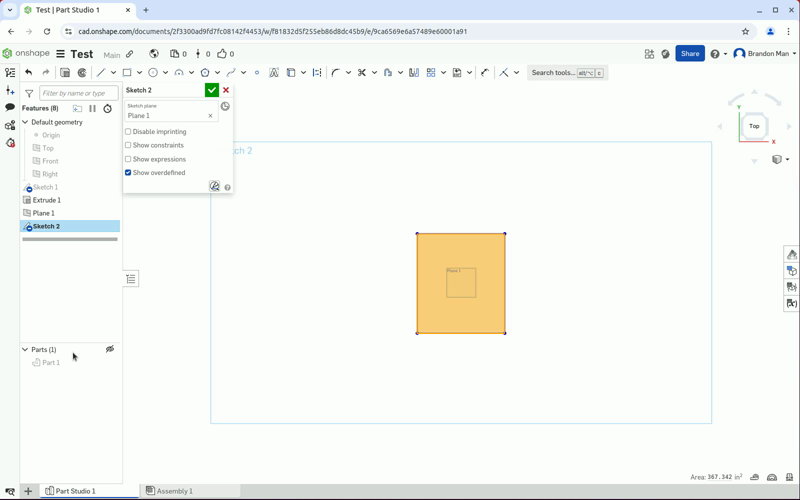
key(shift+e)
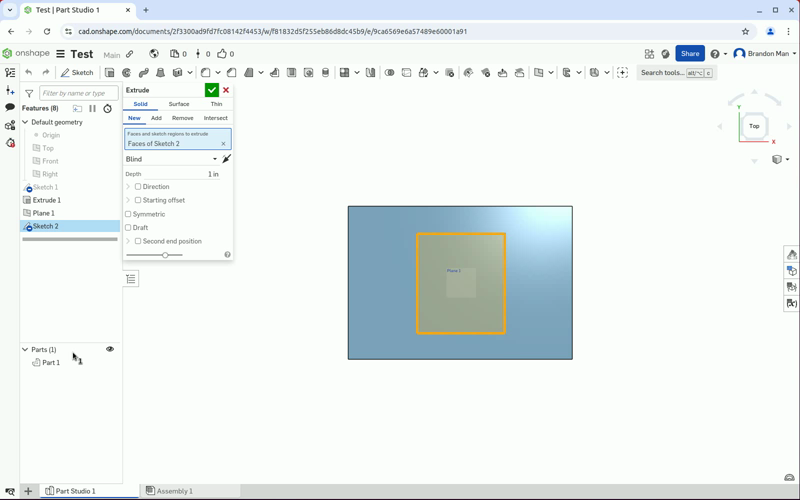
mouse_move(143, 106)
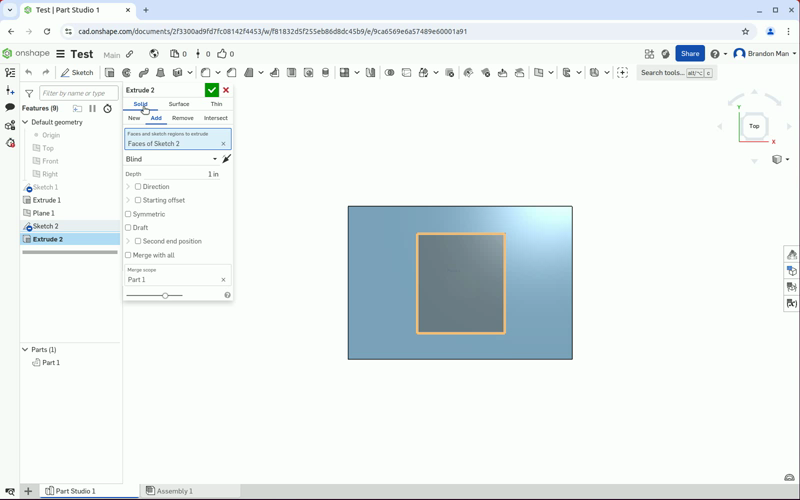
click(143, 106)
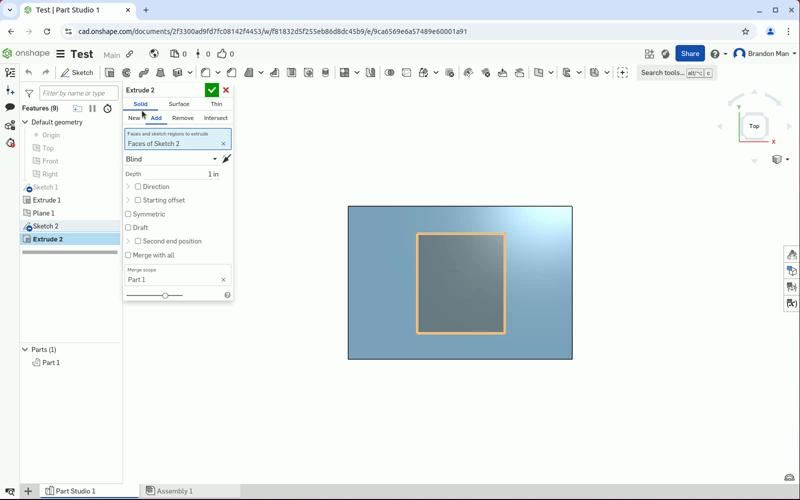
mouse_move(137, 120)
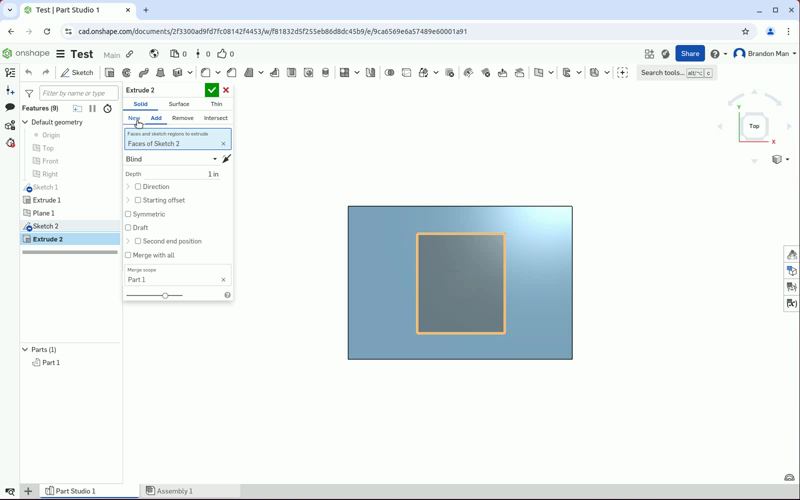
click(137, 120)
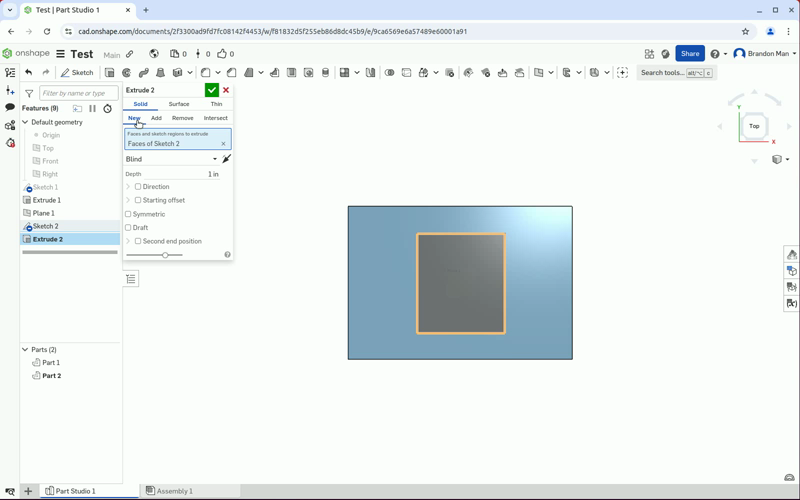
key(tab, 4)
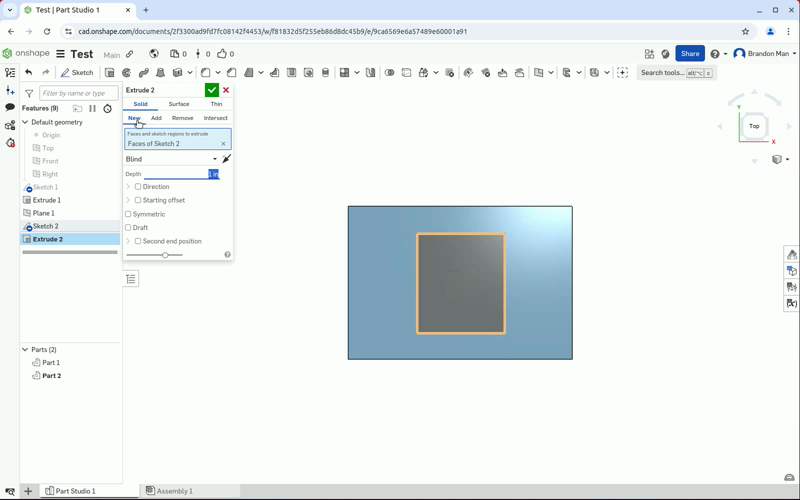
text(15.646)
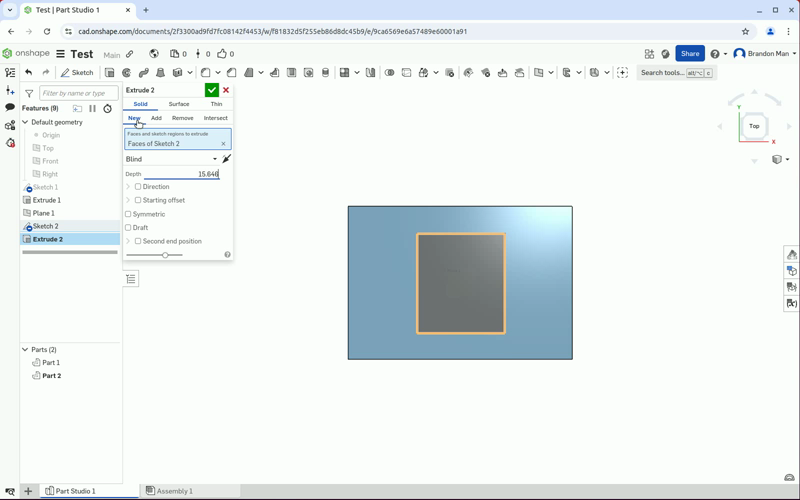
key(enter)
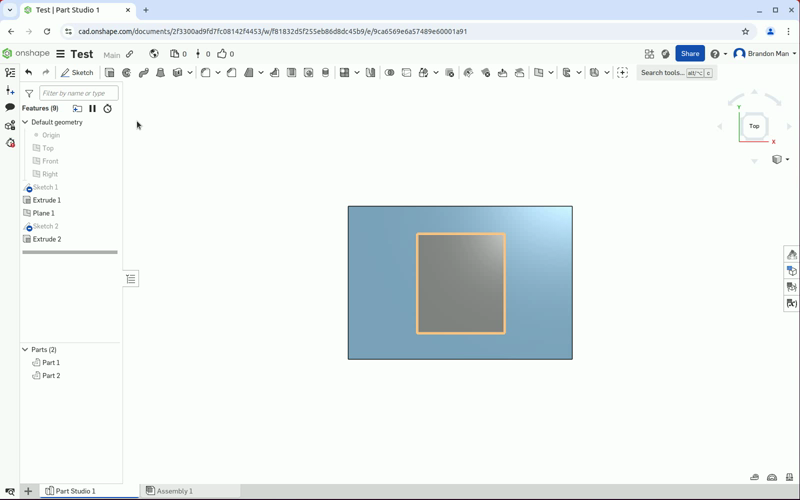
key(shift+h)
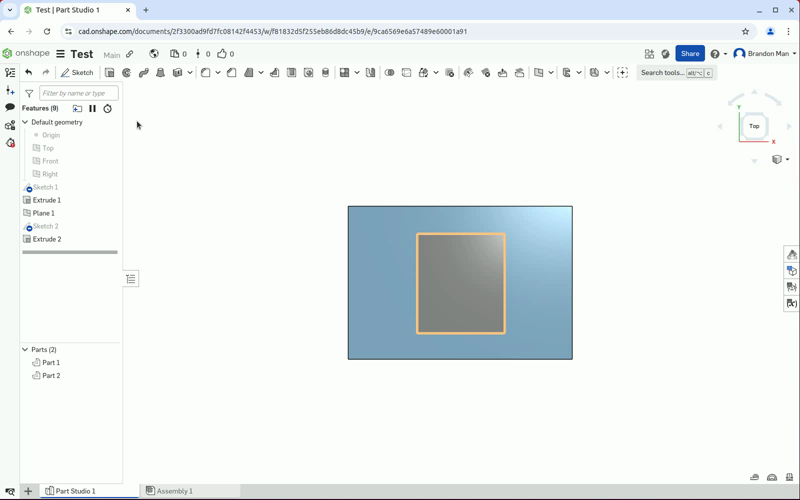
key(shift+h)
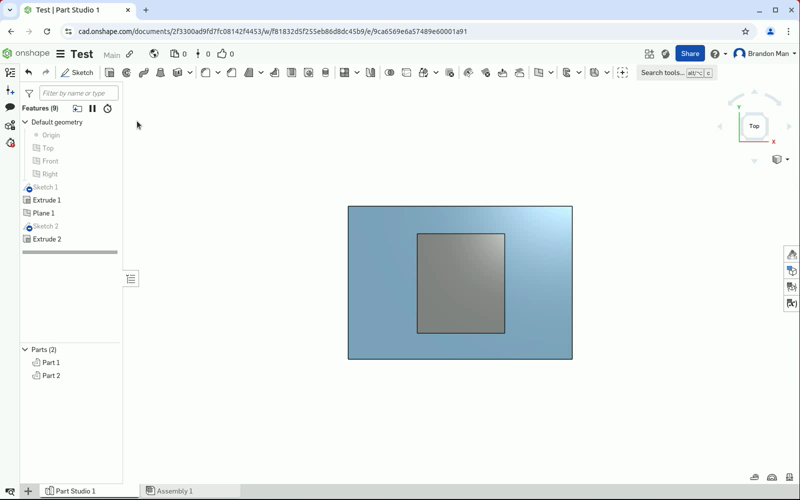
mouse_move(73, 189)
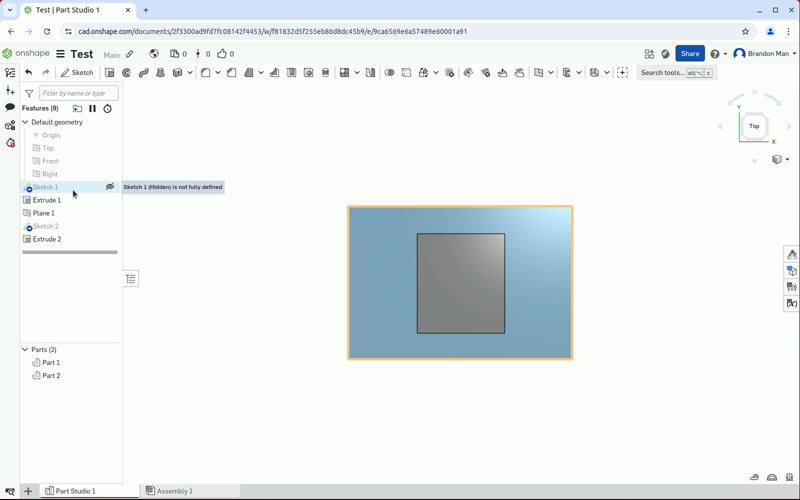
click(73, 189)
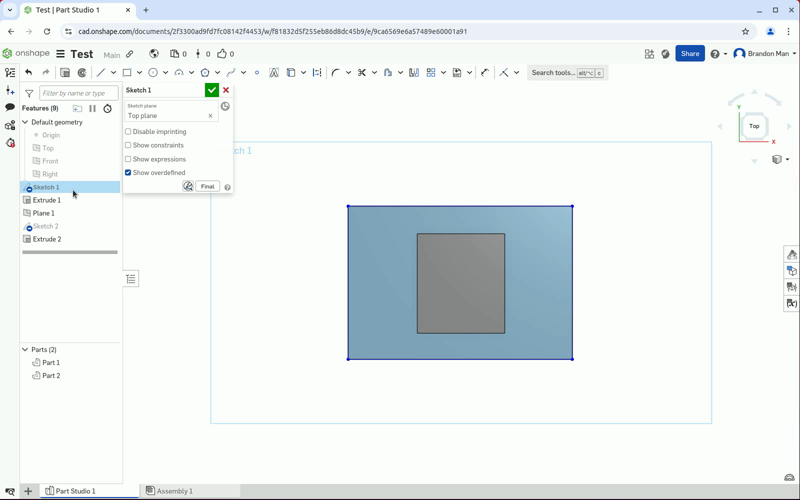
mouse_move(229, 92)
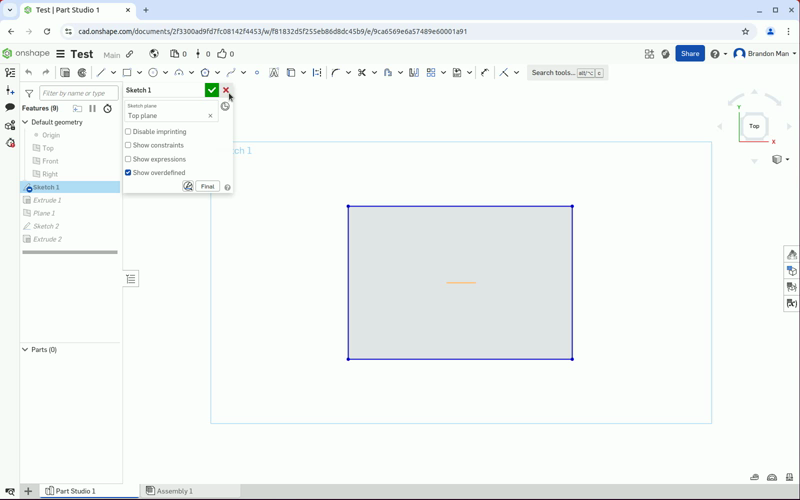
click(229, 92)
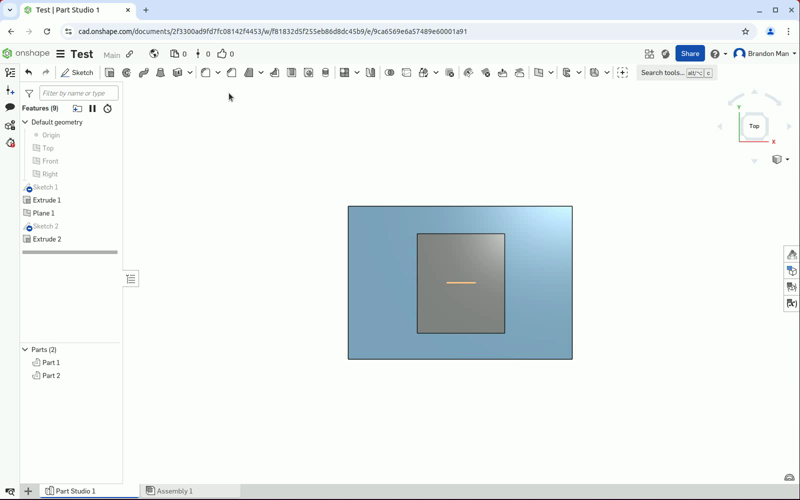
mouse_move(73, 352)
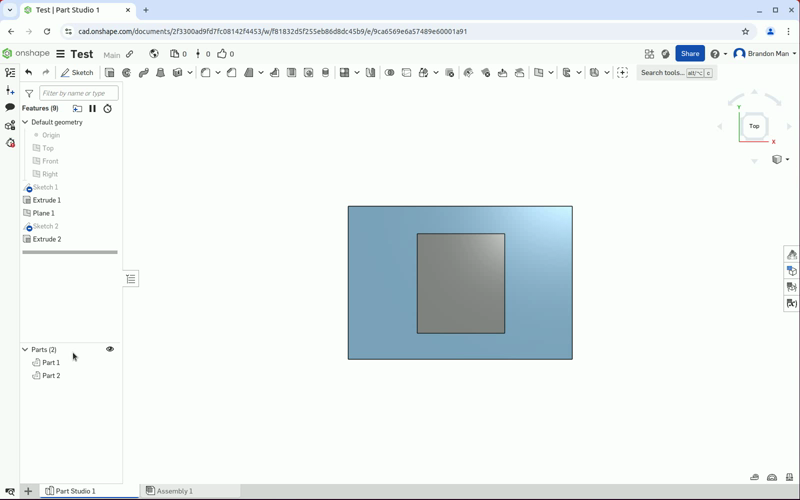
key(y)
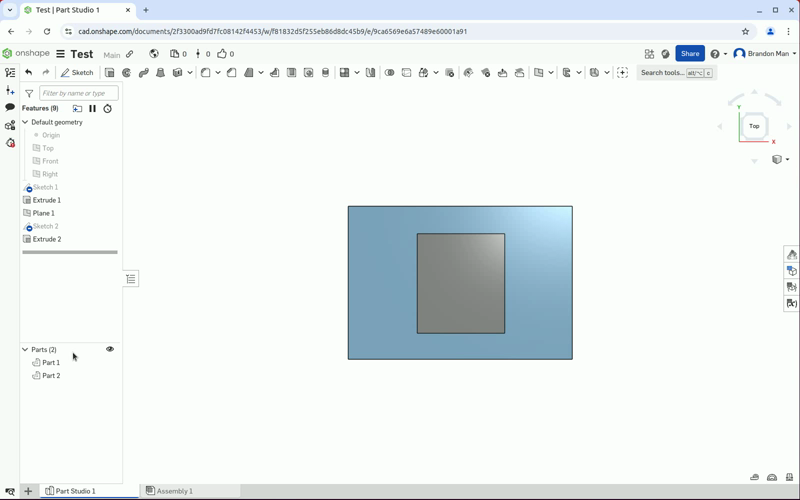
key(shift+p)
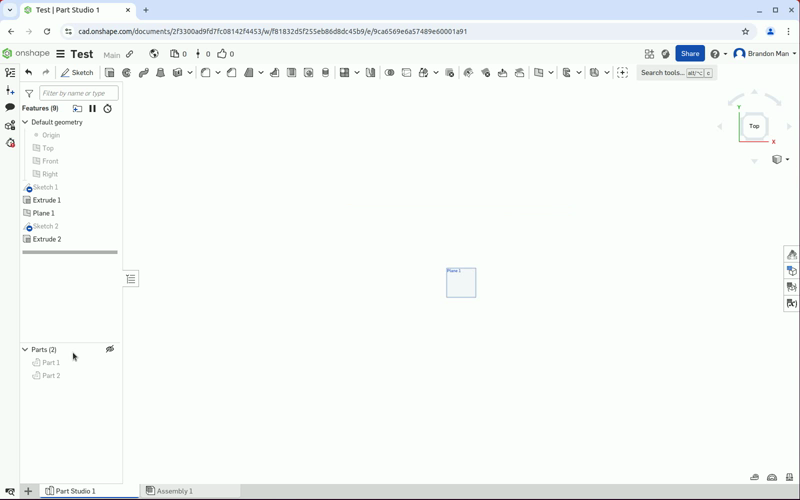
key(space)
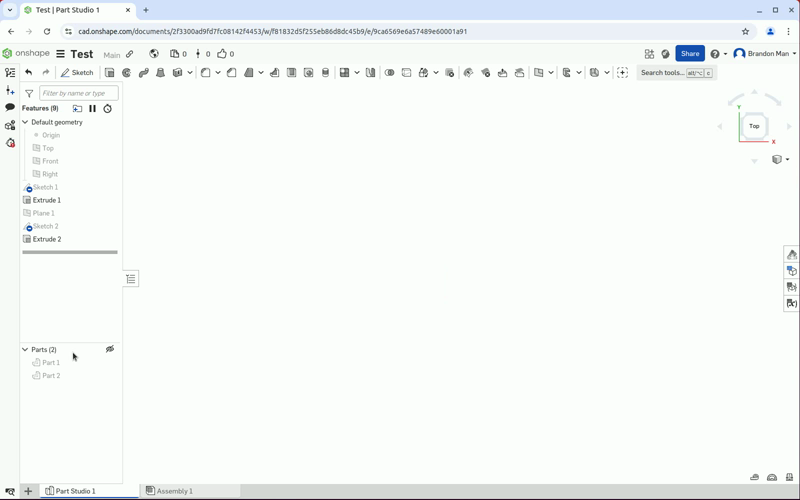
key_down(shift)
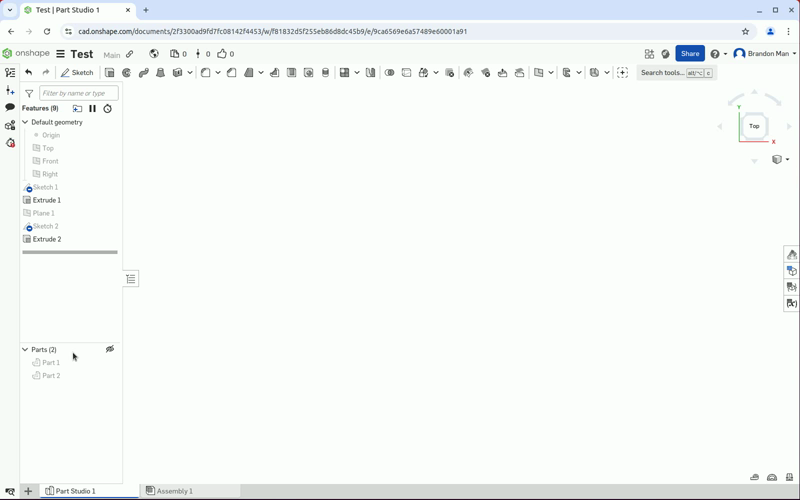
key(up)
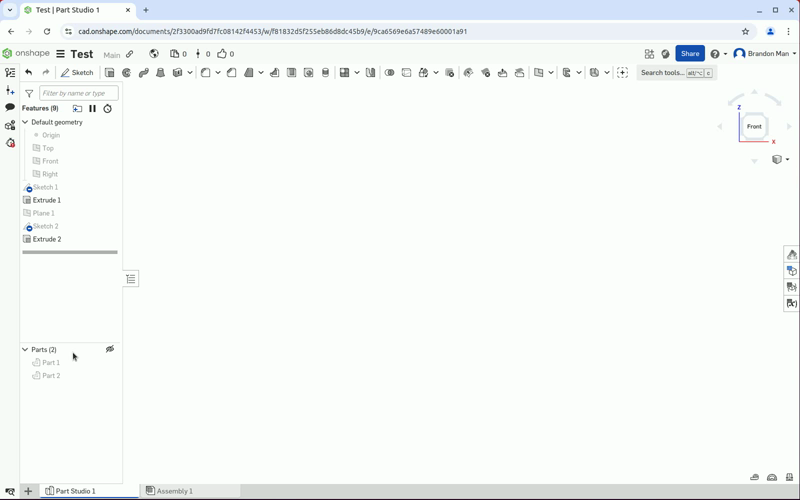
key_up(shift)
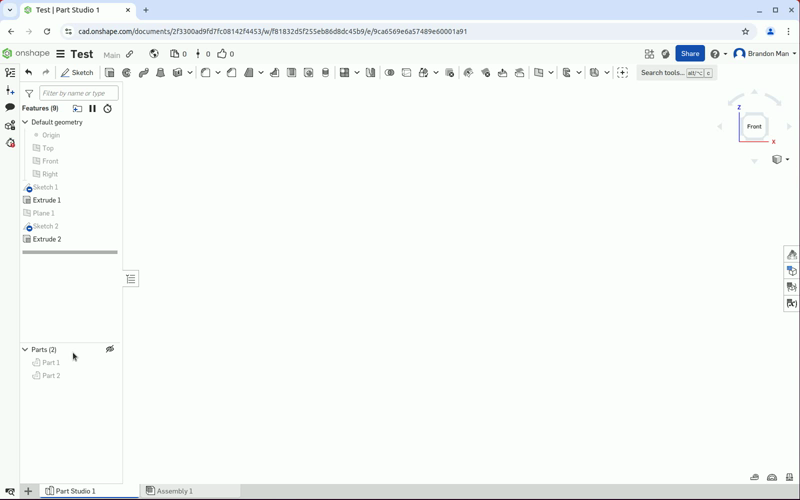
mouse_move(73, 352)
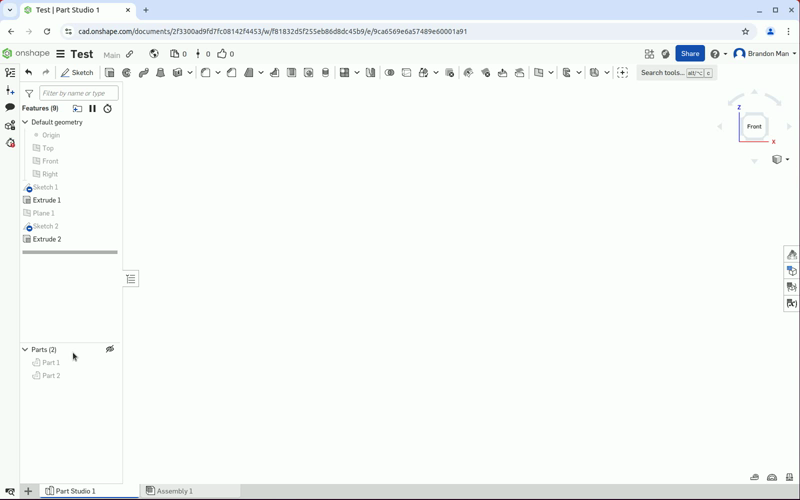
key(shift+y)
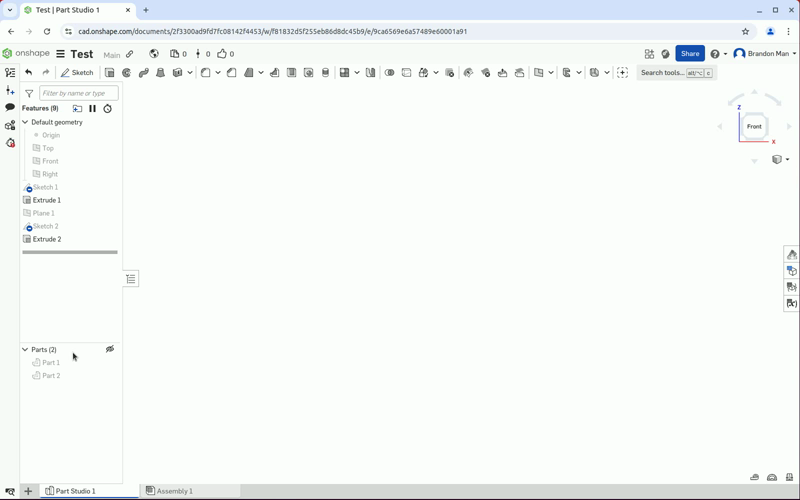
key(shift+s)
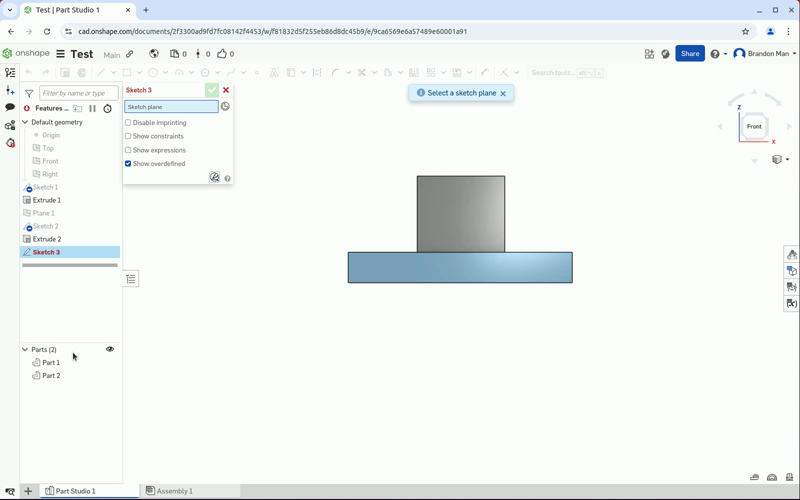
mouse_move(73, 163)
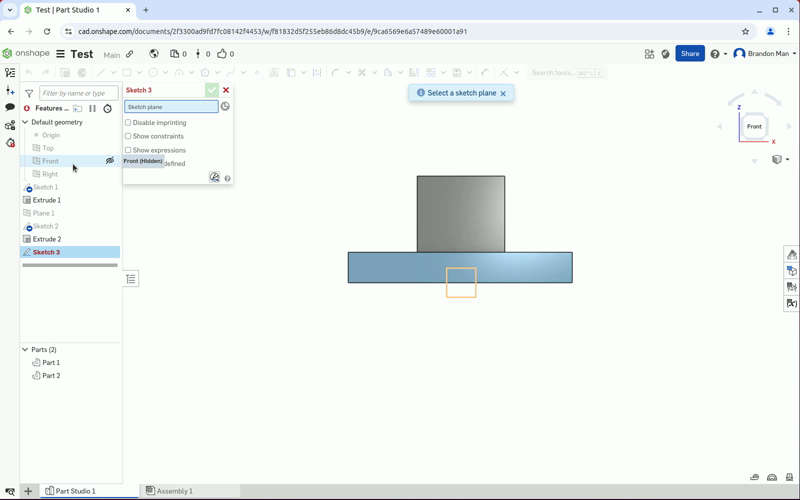
click(73, 163)
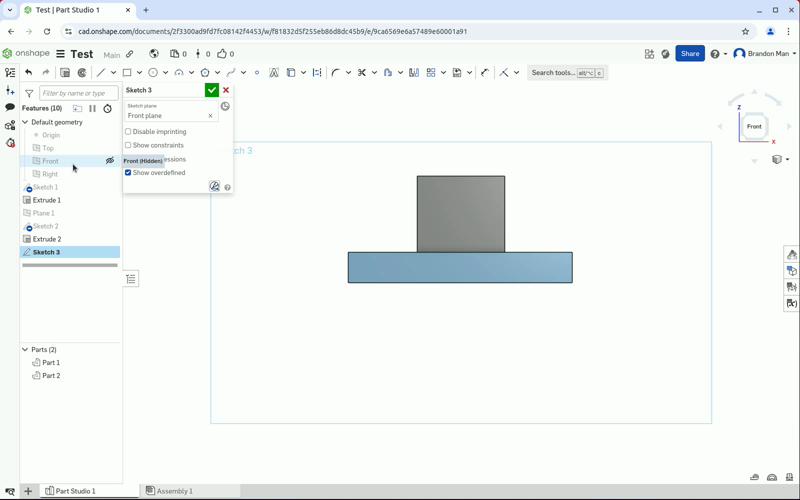
mouse_move(73, 352)
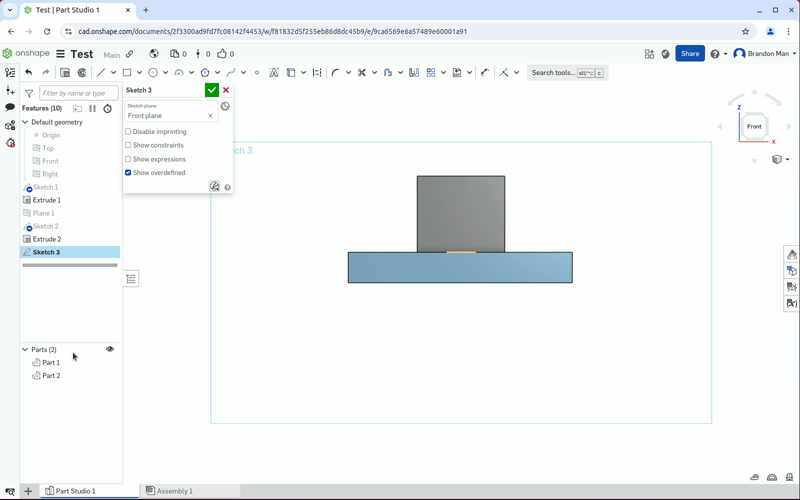
key(y)
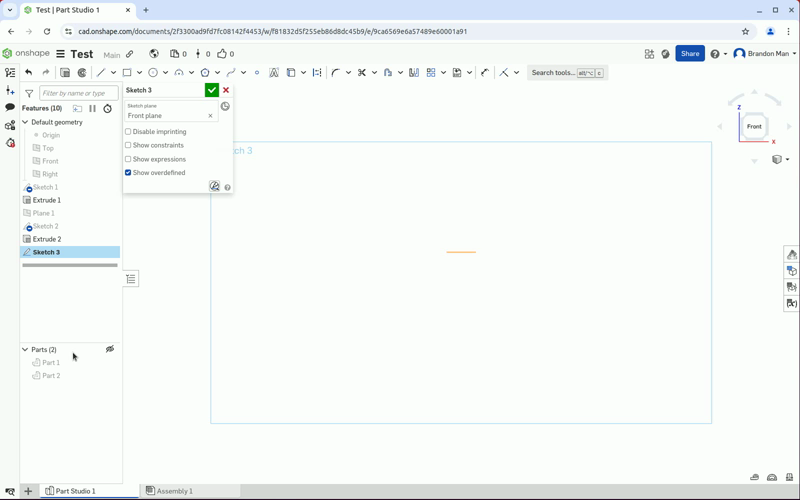
key(c)
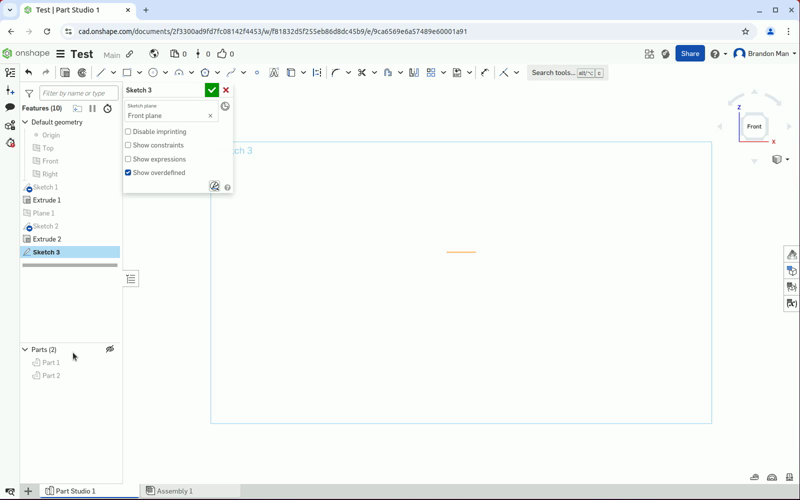
key_down(shift)
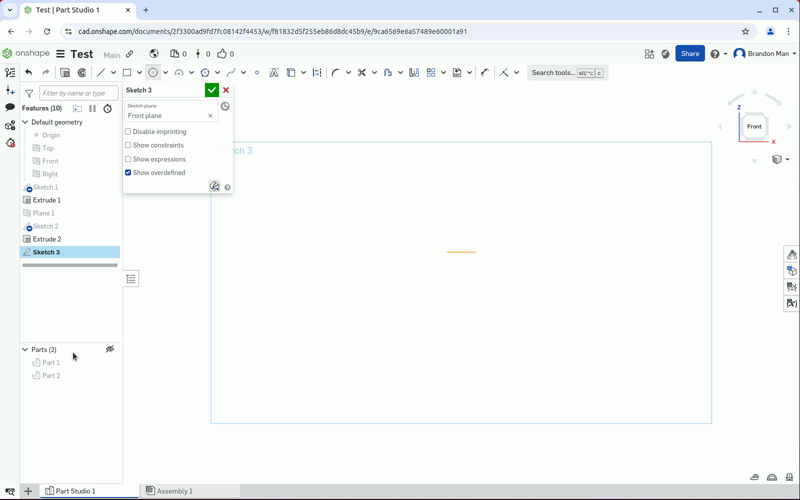
mouse_move(540, 215)
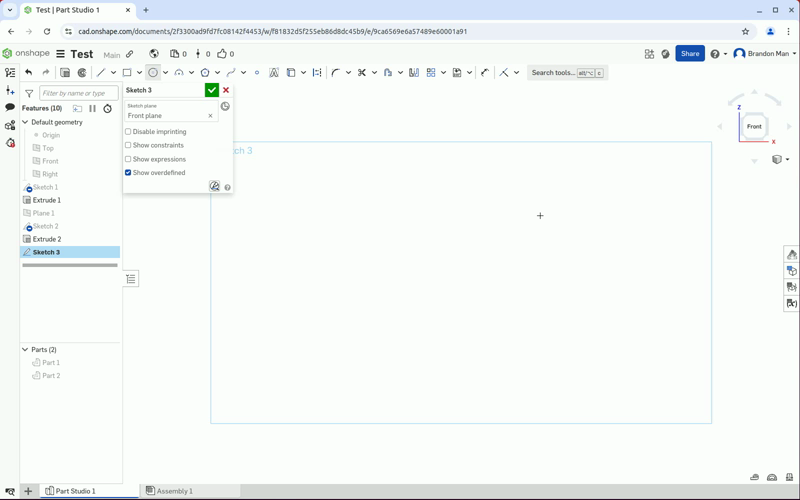
click(540, 215)
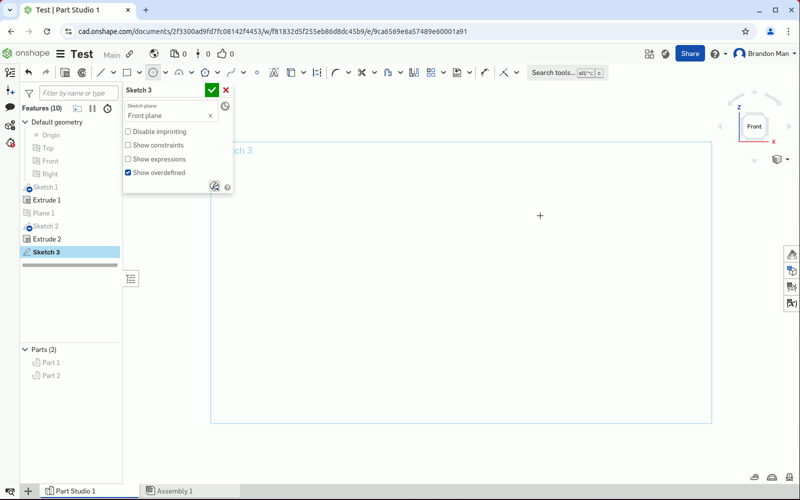
key_up(shift)
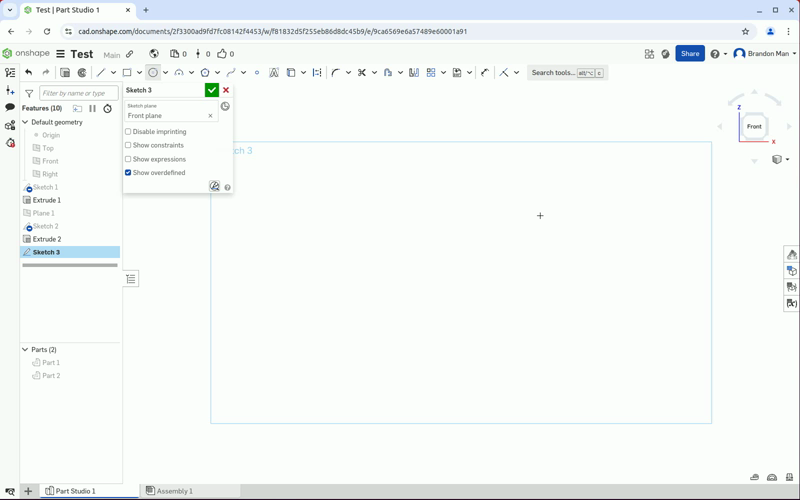
mouse_move(571, 215)
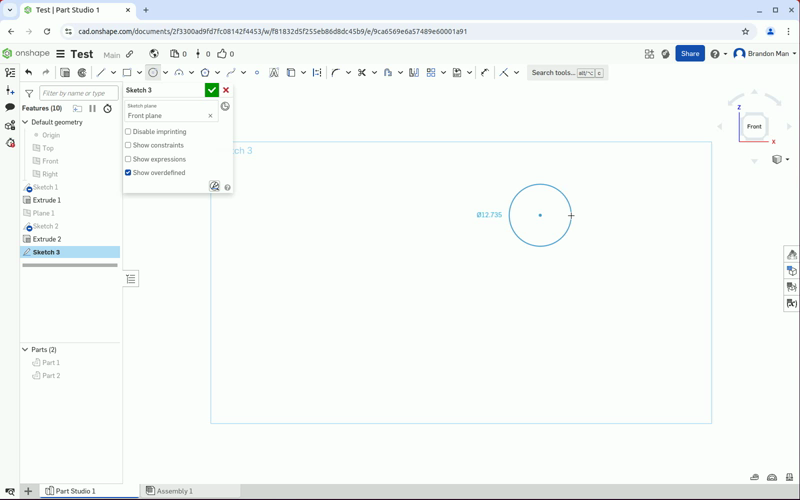
click(571, 215)
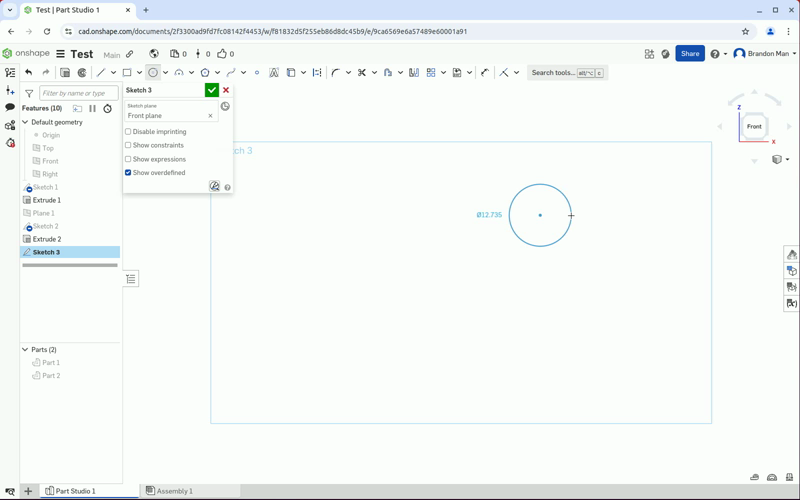
key(esc)
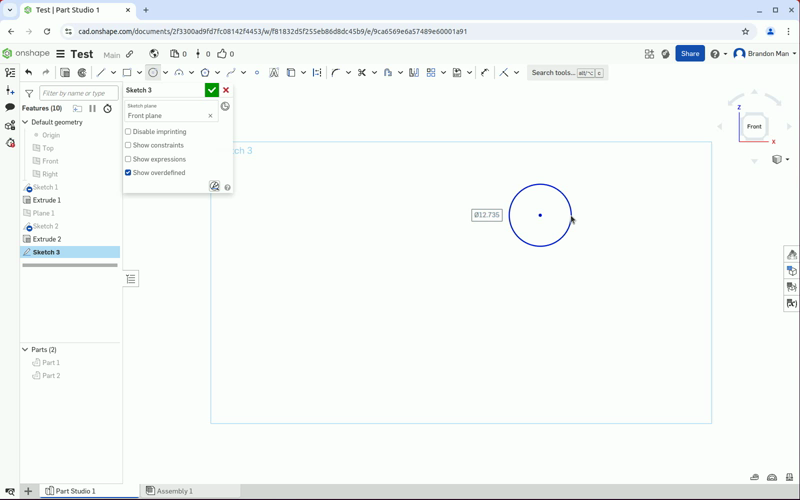
mouse_move(540, 213)
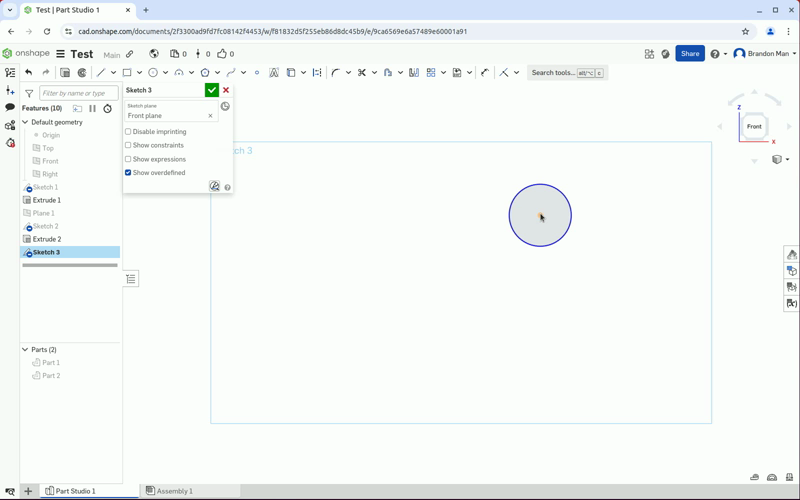
click(540, 213)
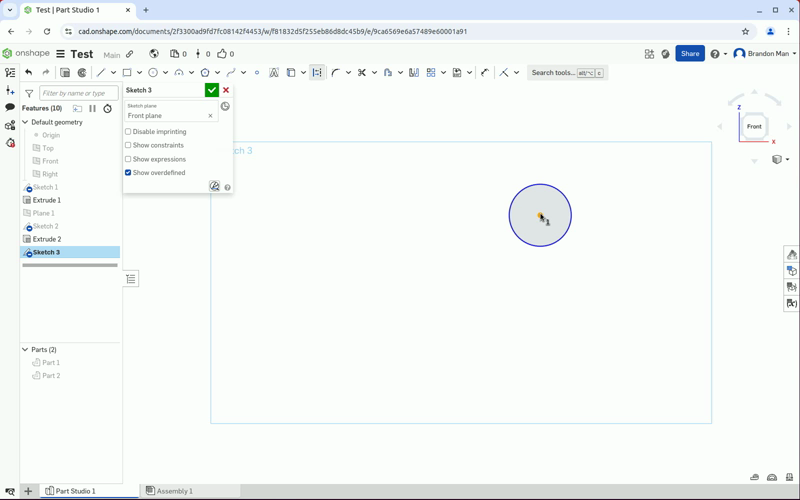
mouse_move(73, 352)
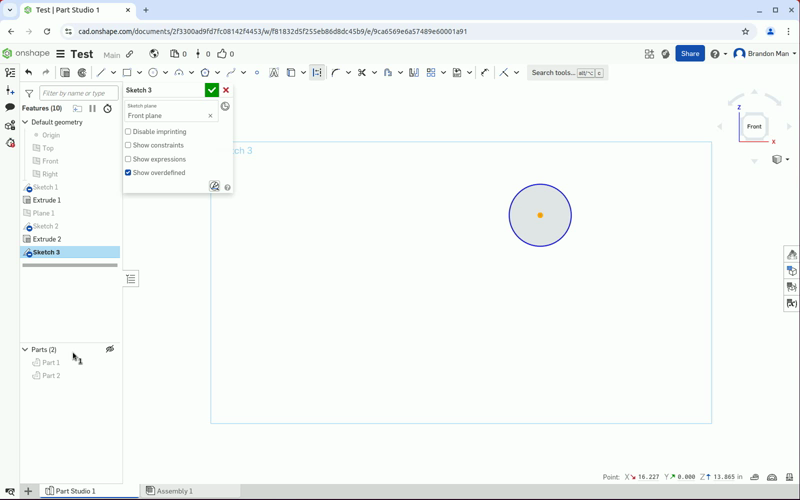
key(shift+y)
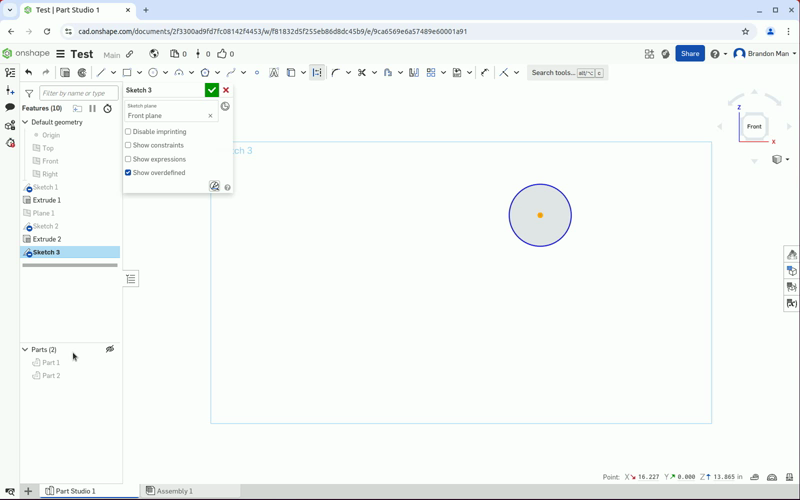
key(shift+e)
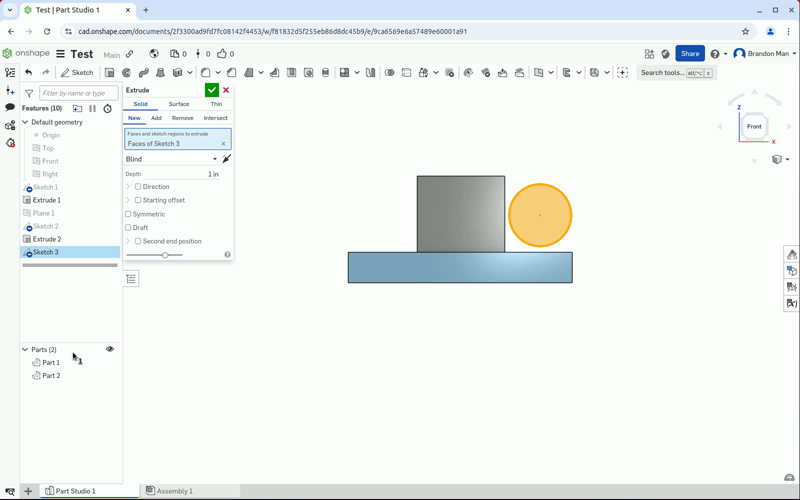
mouse_move(143, 106)
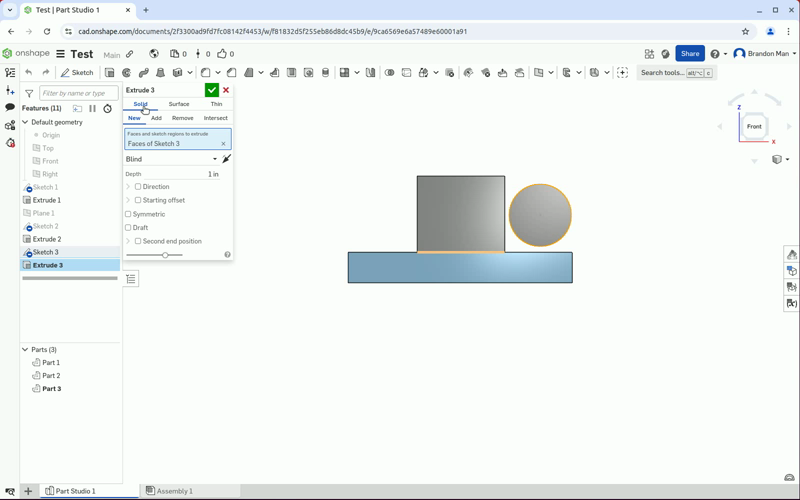
click(143, 106)
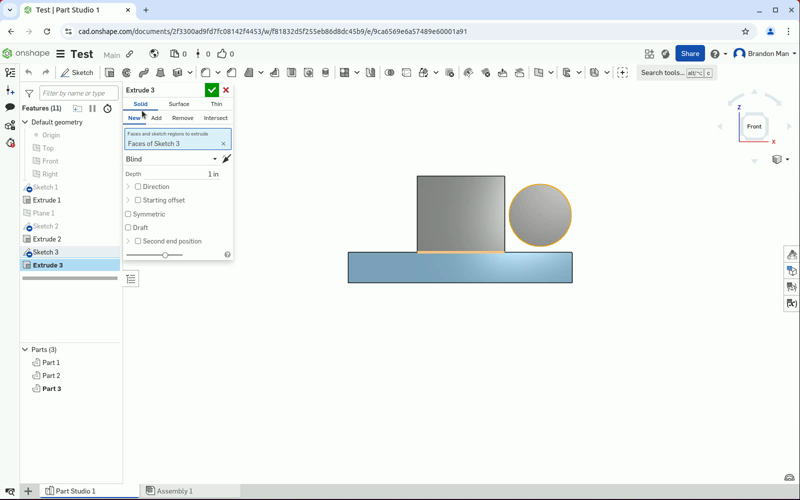
mouse_move(137, 120)
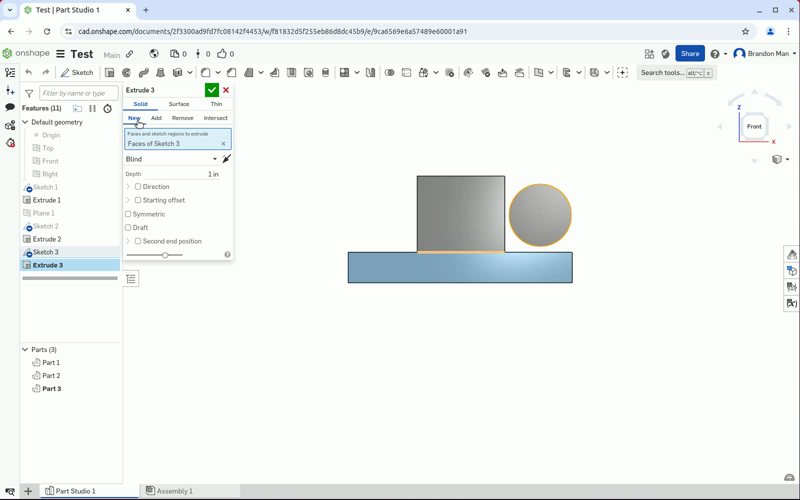
click(137, 120)
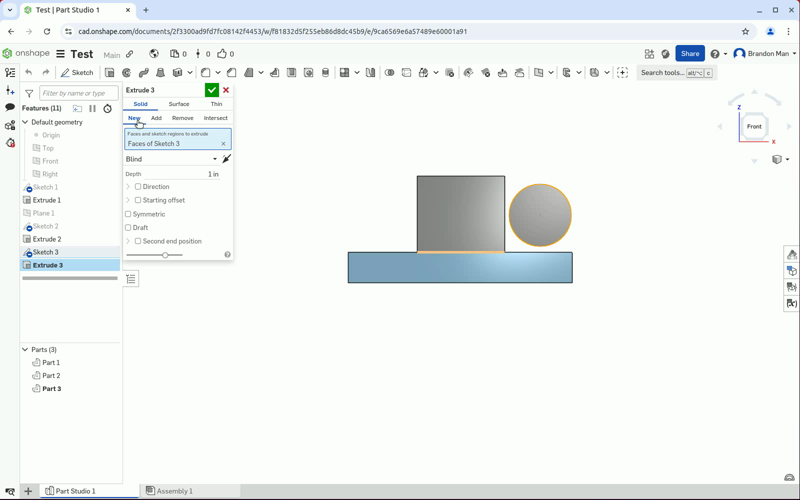
key(tab, 4)
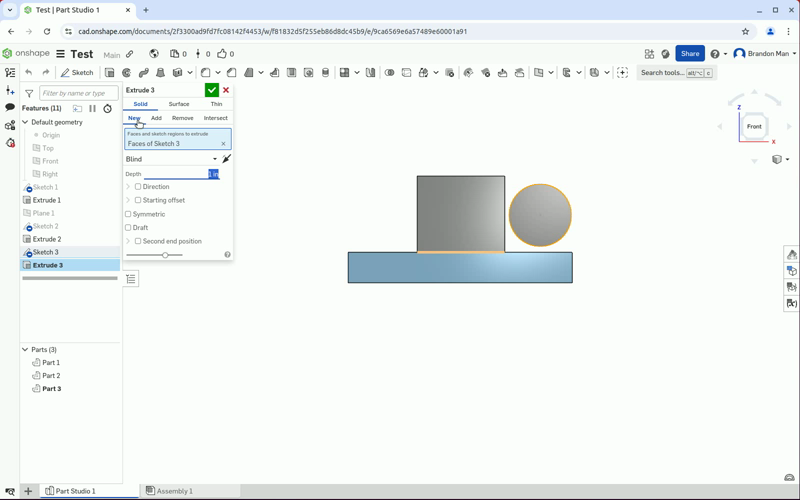
text(23.59)
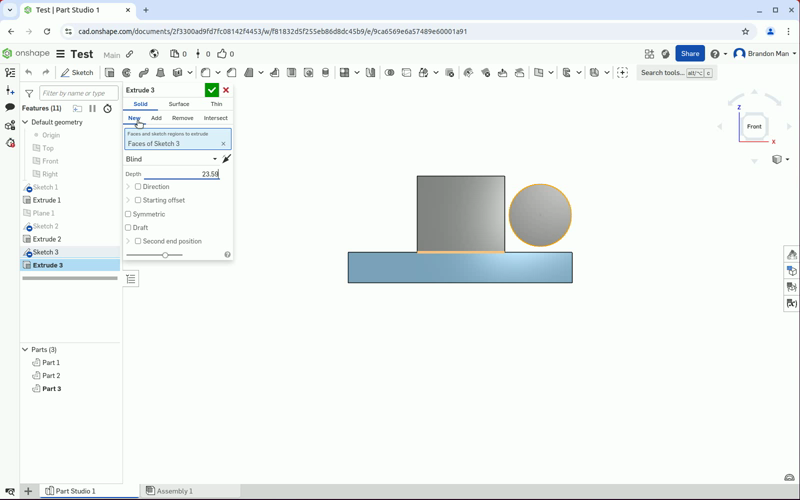
key(tab, 3)
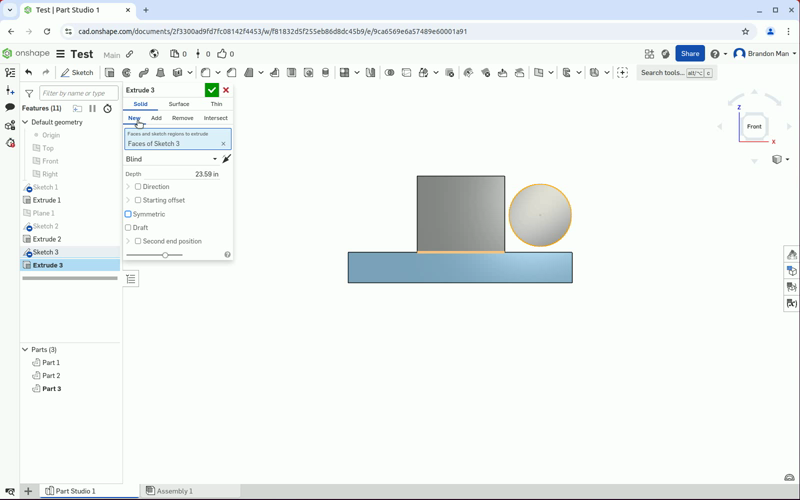
key(space)
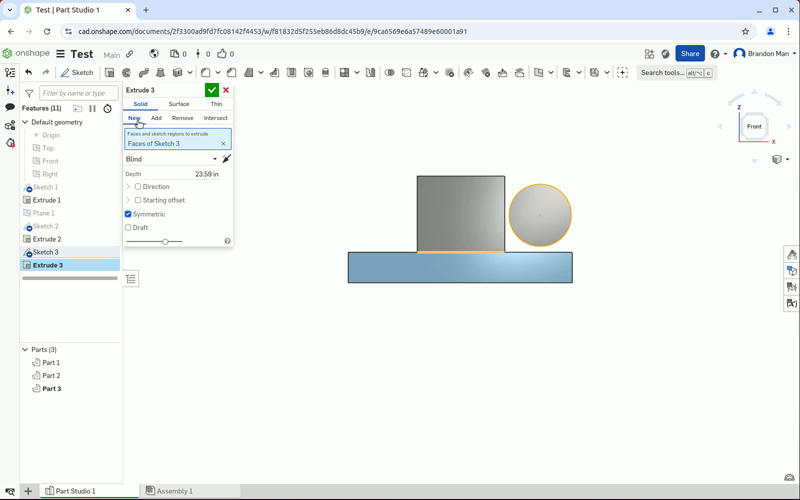
key(enter)
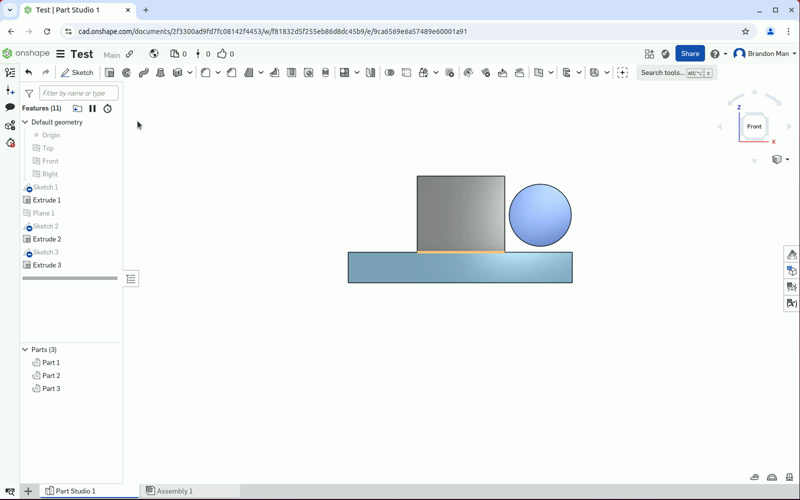
key(shift+h)
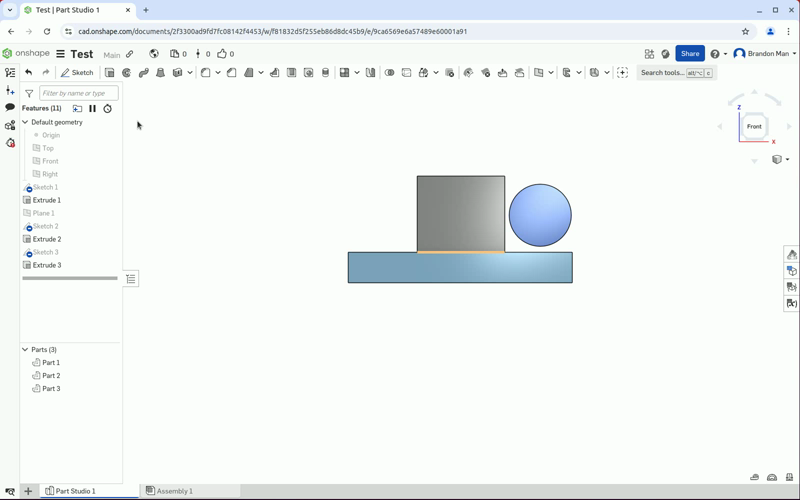
key(shift+h)
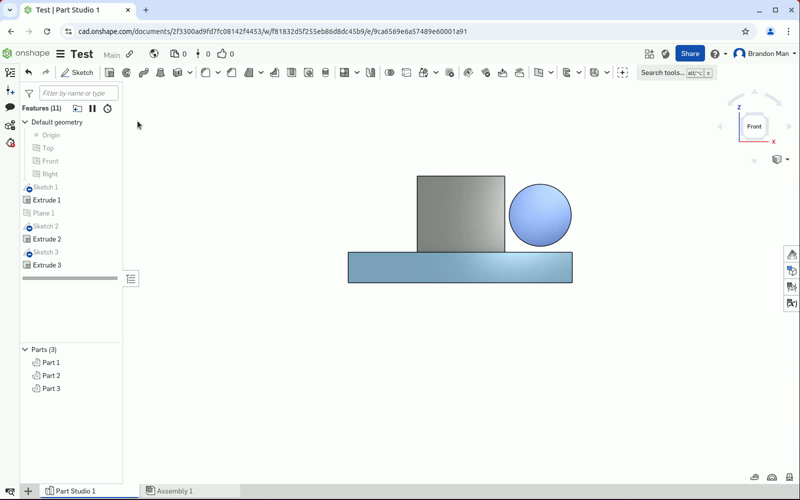
mouse_move(73, 189)
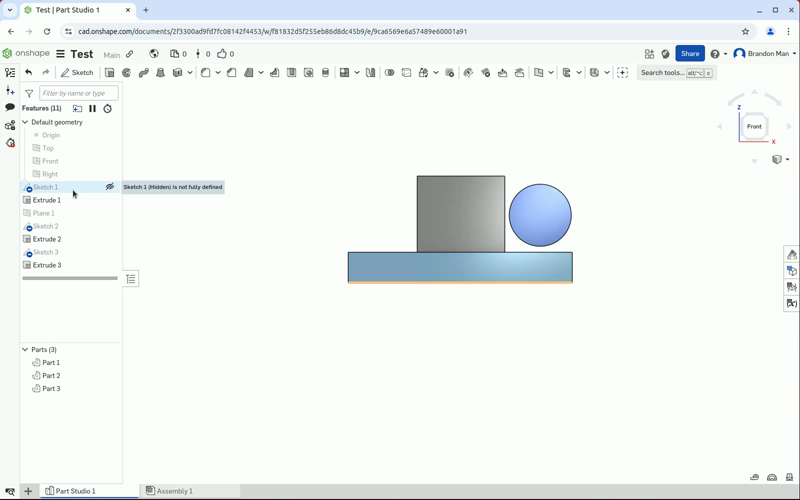
click(73, 189)
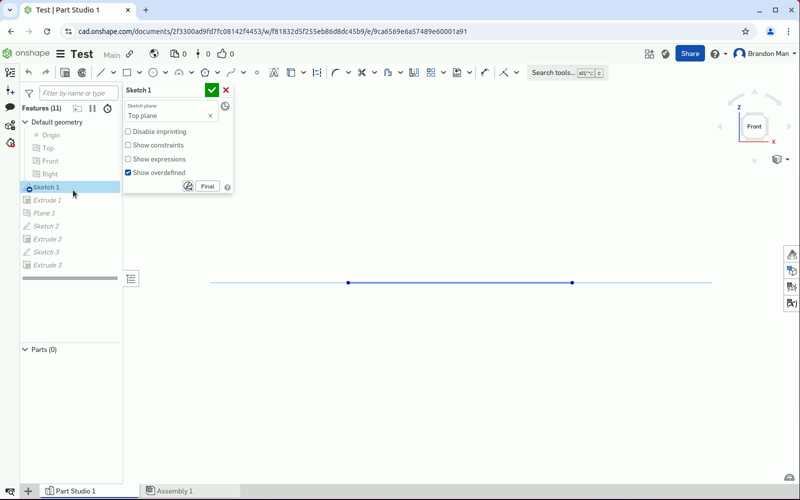
mouse_move(229, 92)
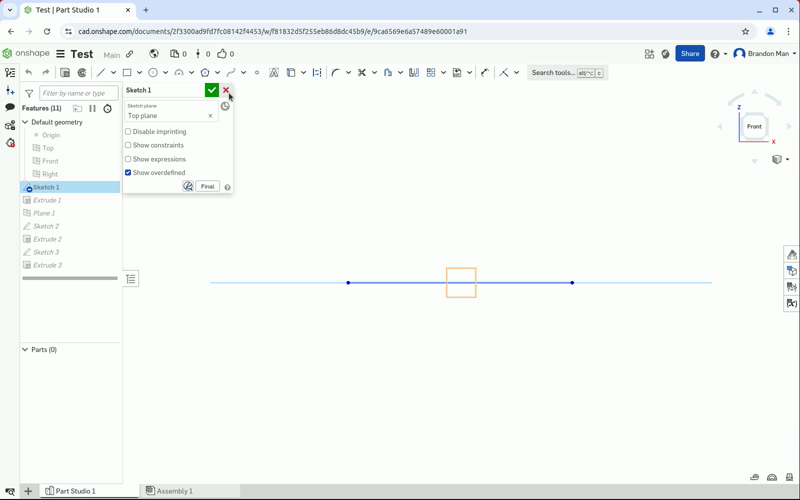
click(229, 92)
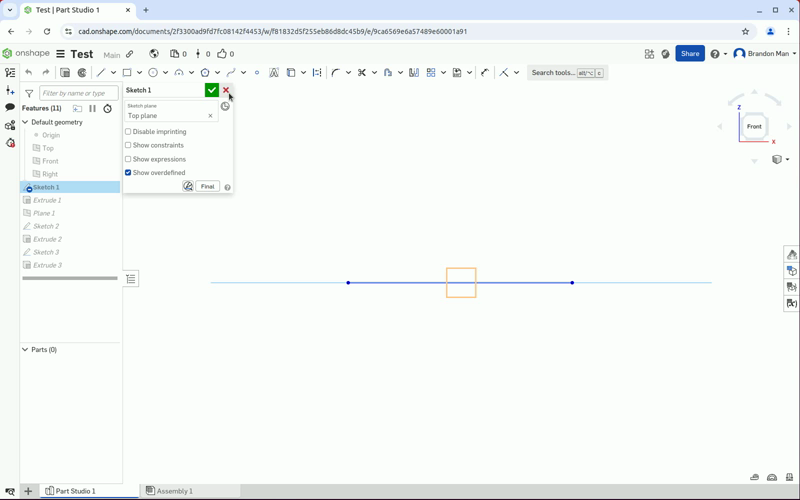
key(shift+s)
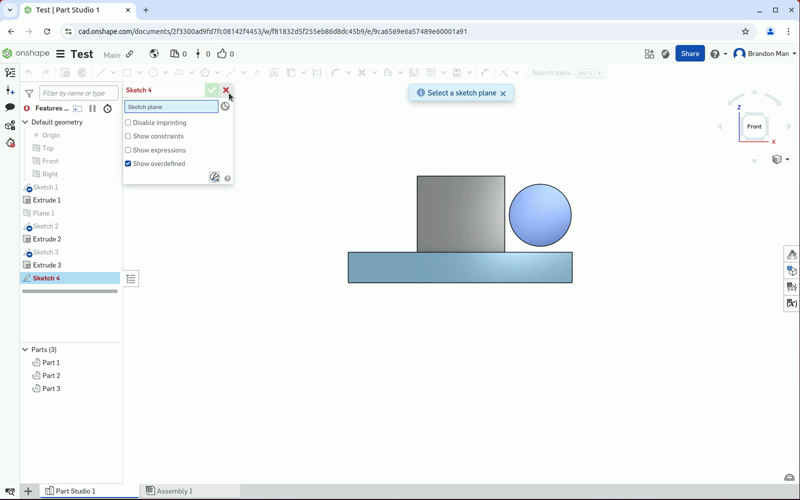
mouse_move(73, 163)
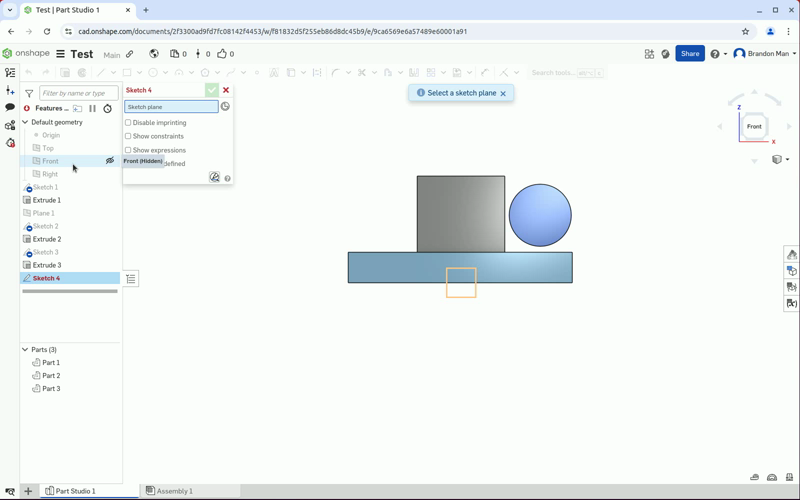
click(73, 163)
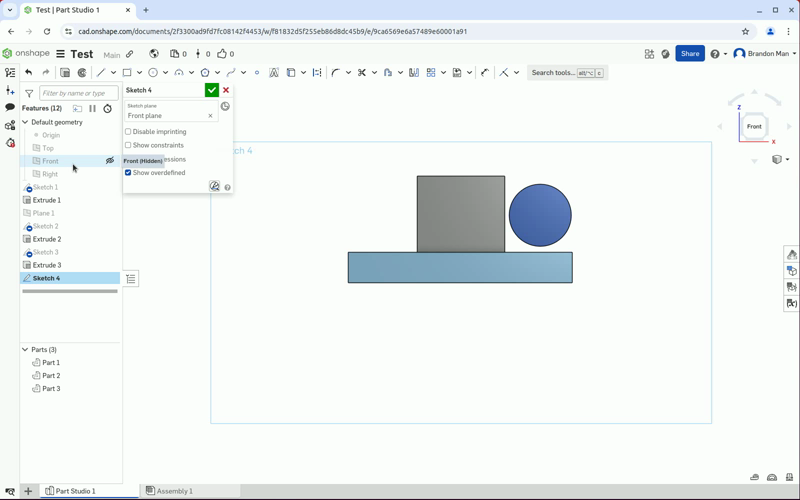
mouse_move(73, 352)
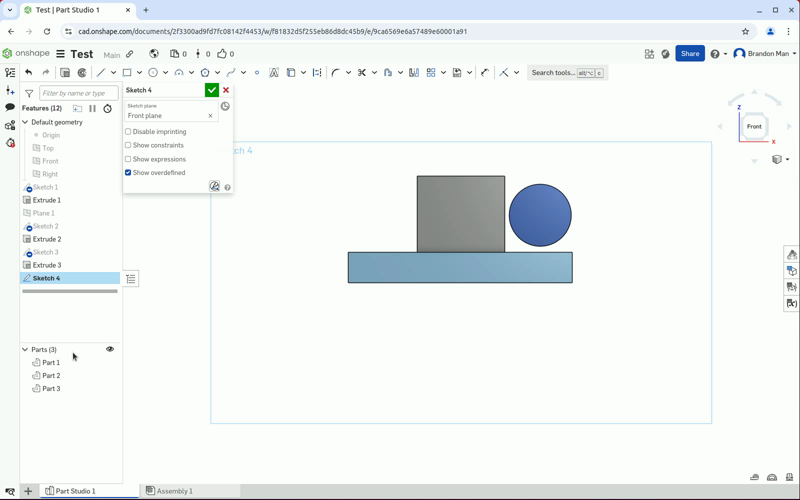
key(y)
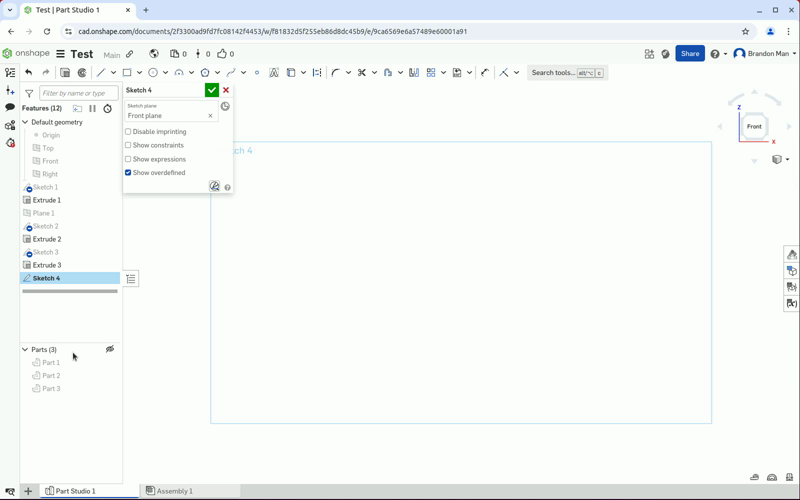
key(c)
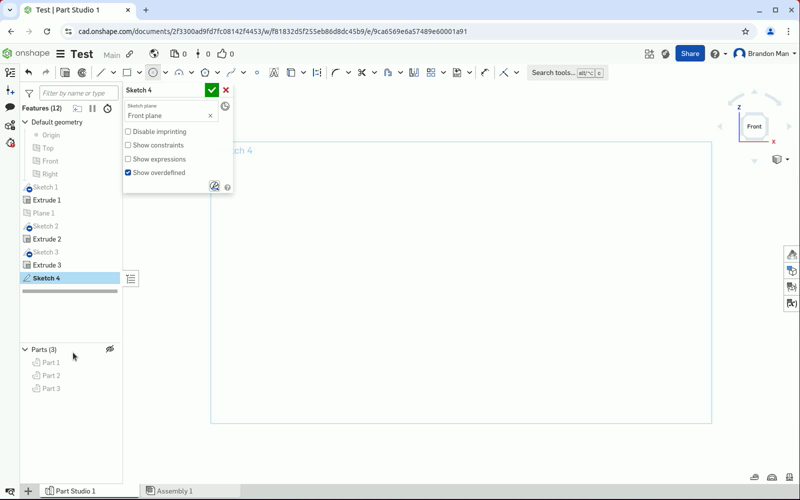
key_down(shift)
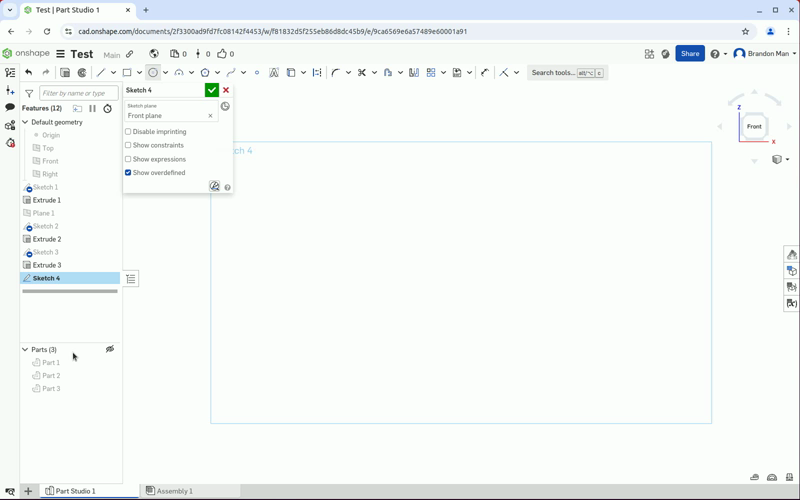
mouse_move(382, 215)
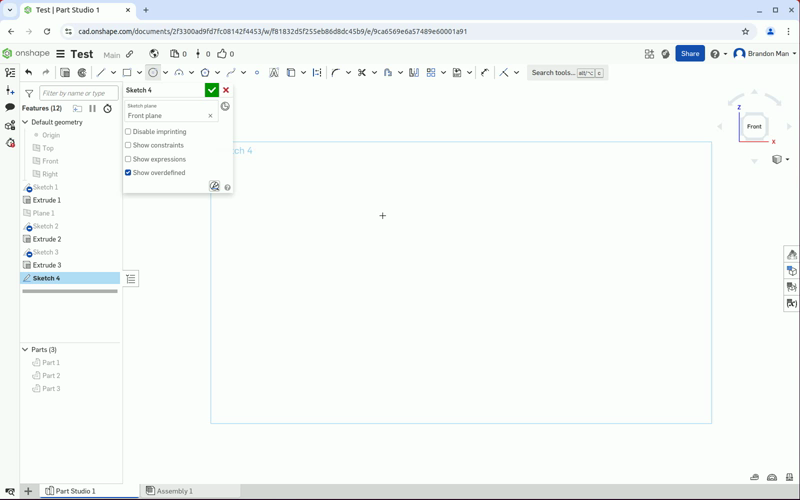
click(382, 215)
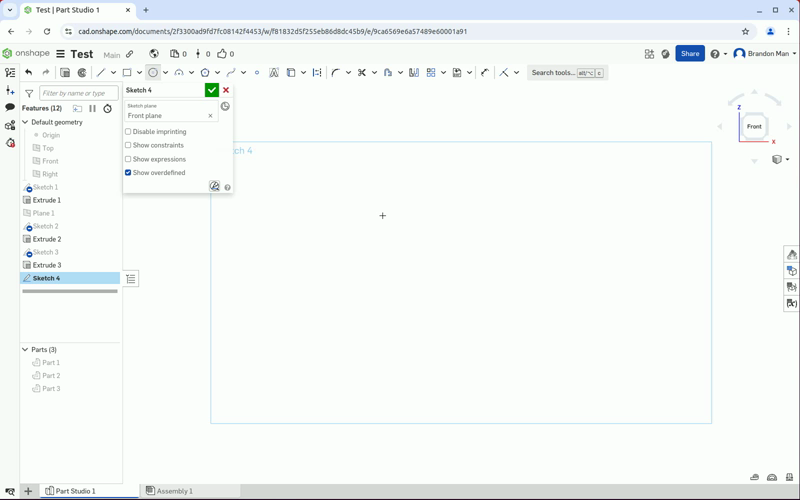
key_up(shift)
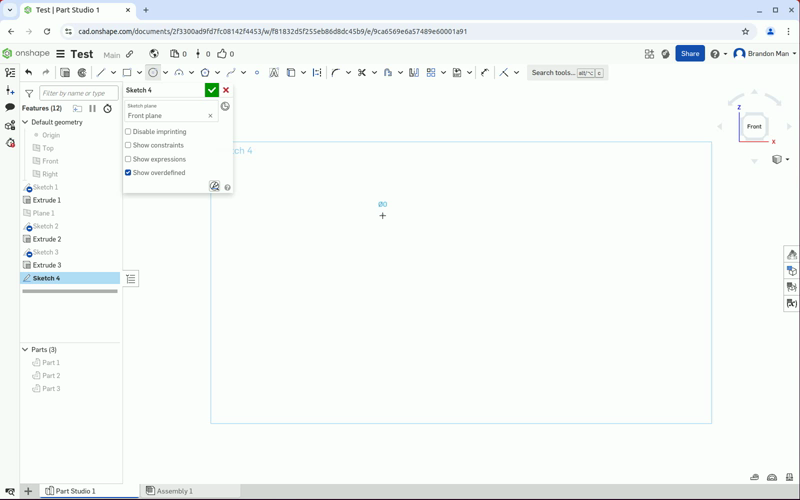
mouse_move(413, 215)
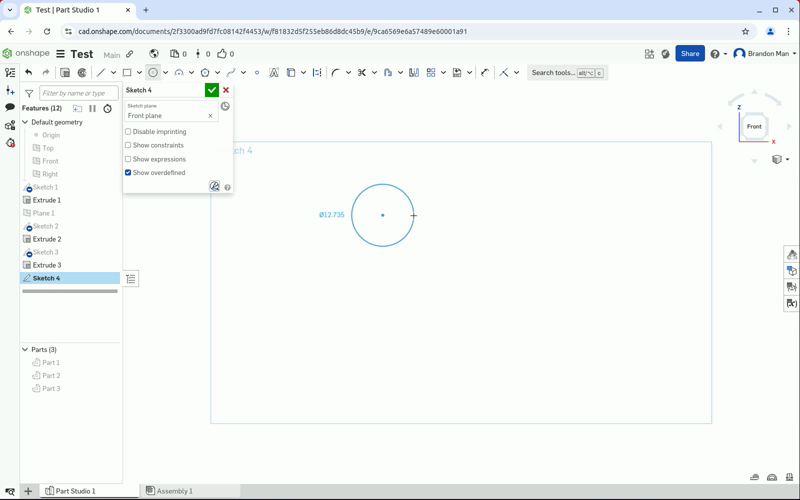
click(413, 215)
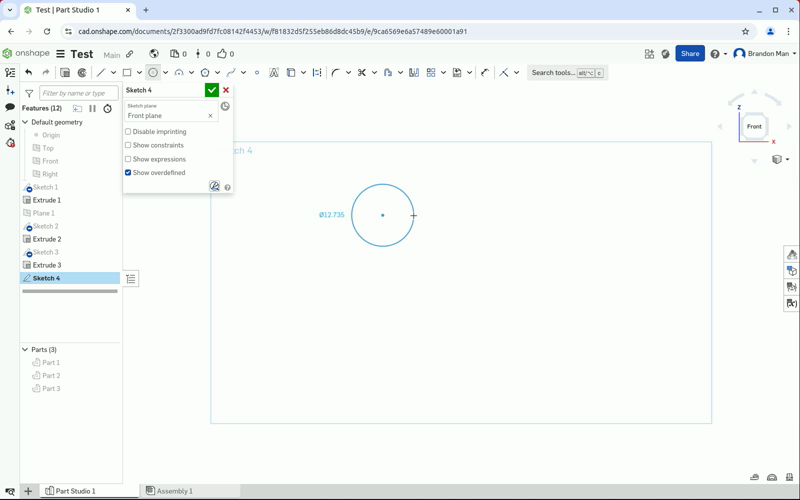
key(esc)
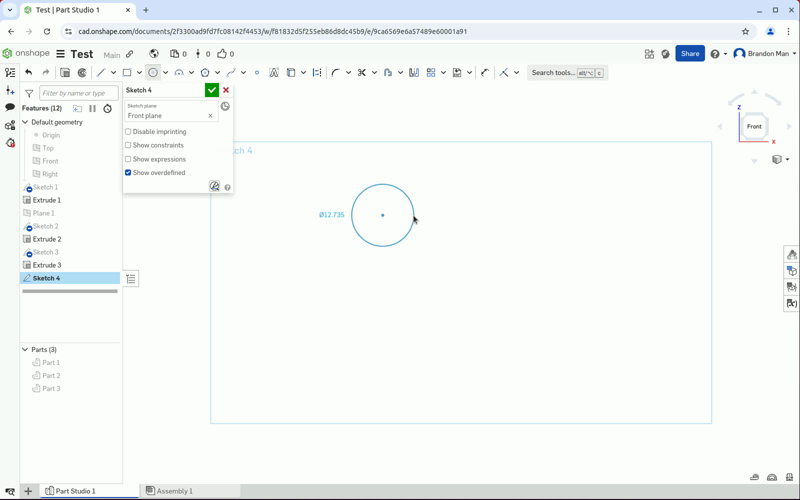
mouse_move(382, 228)
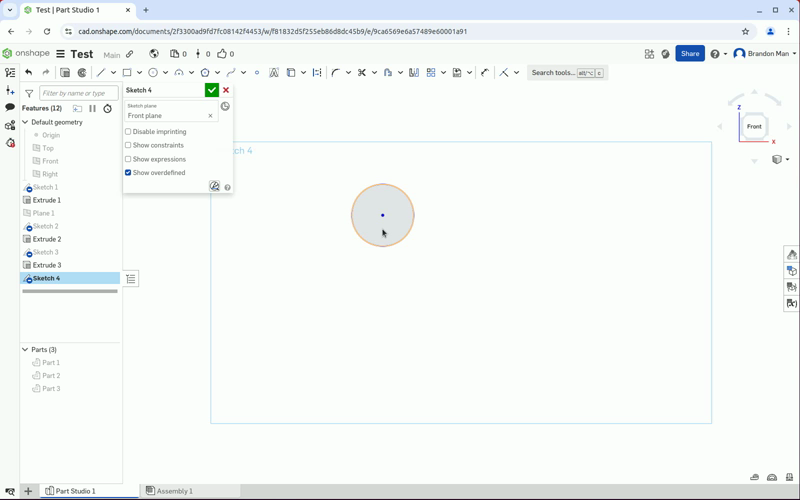
click(382, 228)
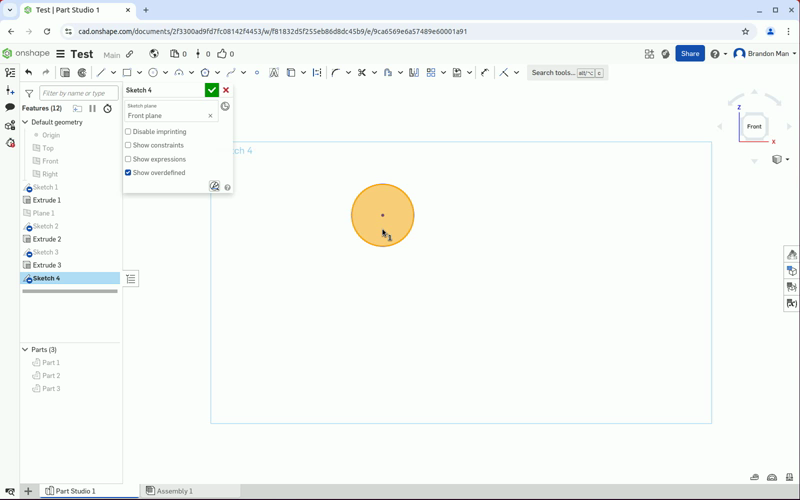
mouse_move(73, 352)
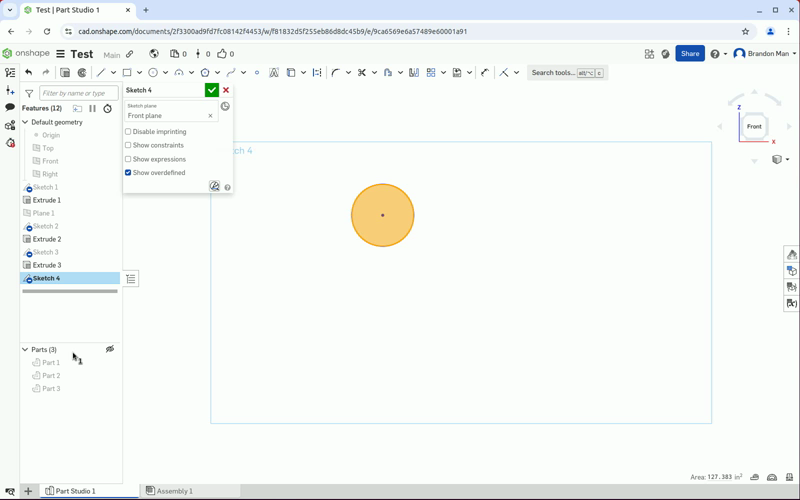
key(shift+y)
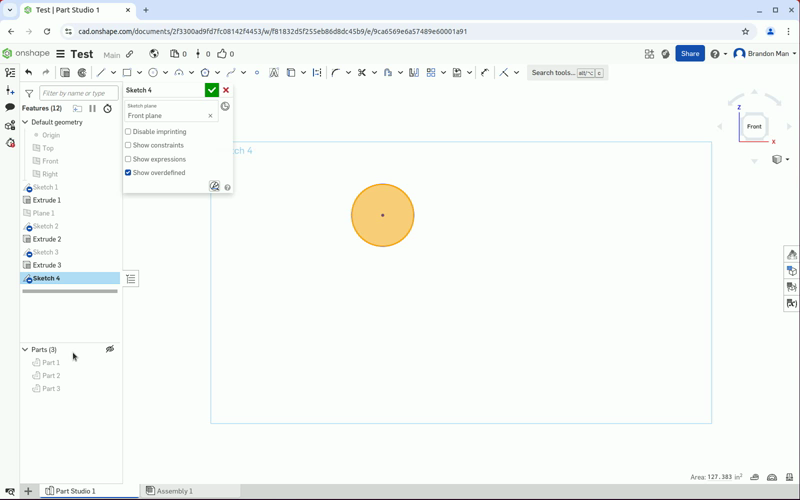
key(shift+e)
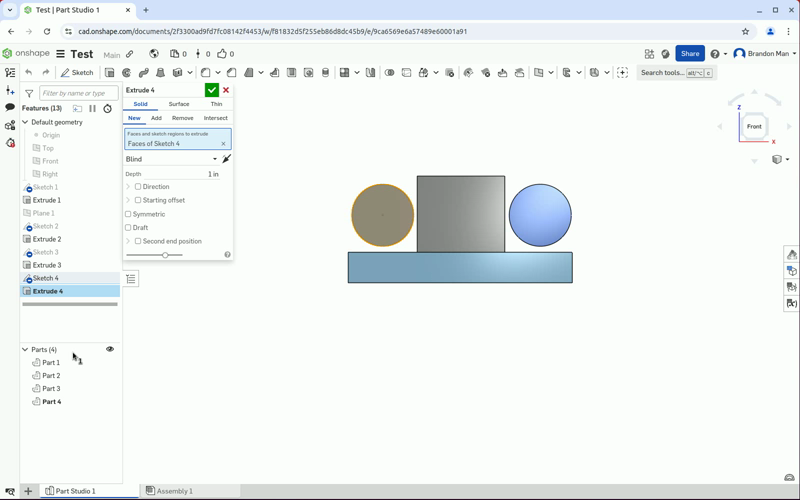
mouse_move(143, 106)
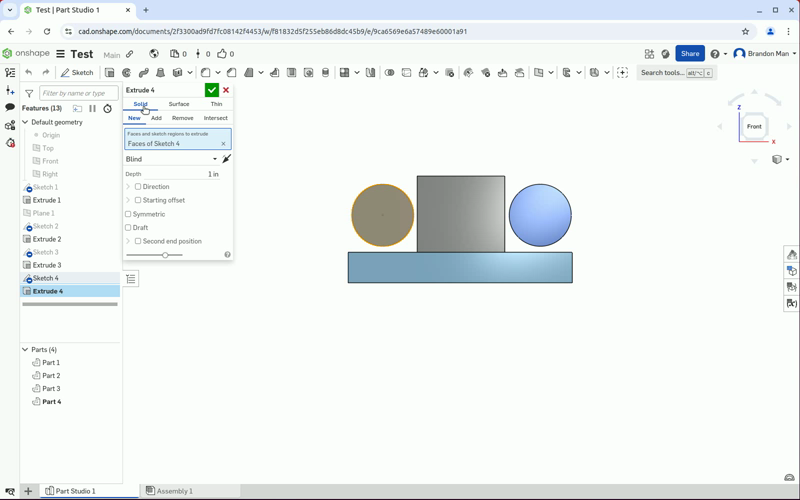
click(143, 106)
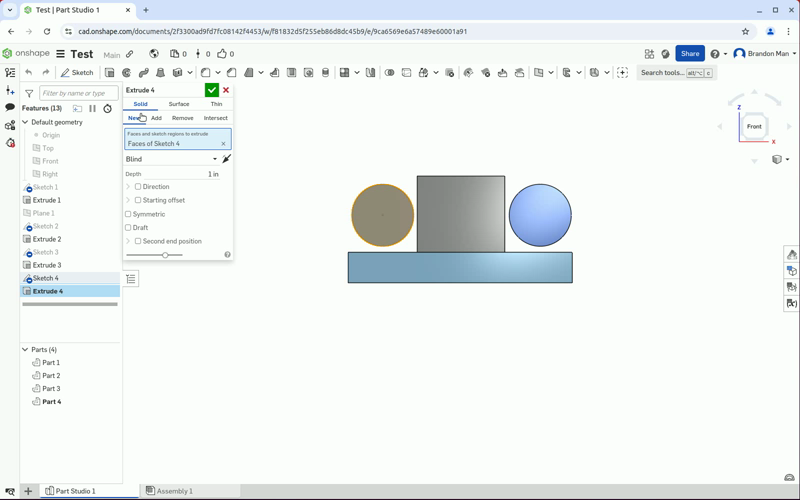
mouse_move(137, 120)
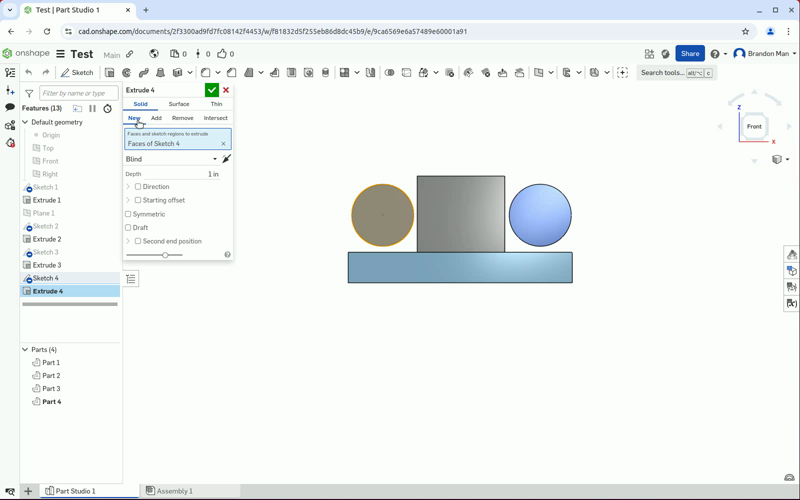
click(137, 120)
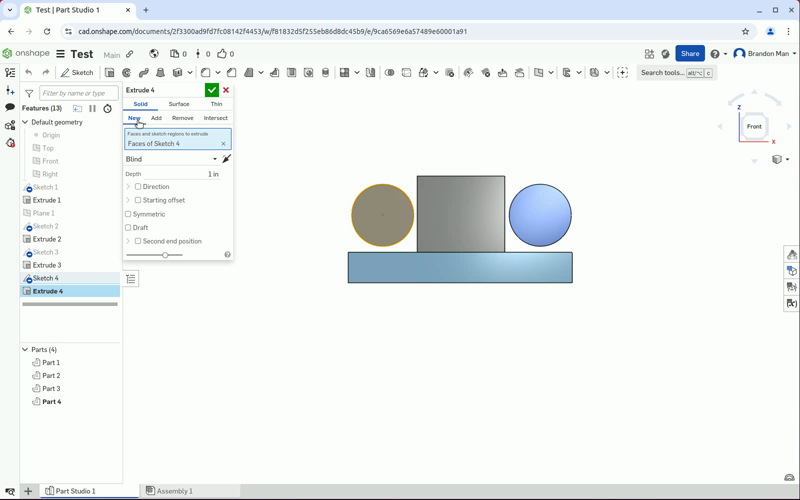
key(tab, 4)
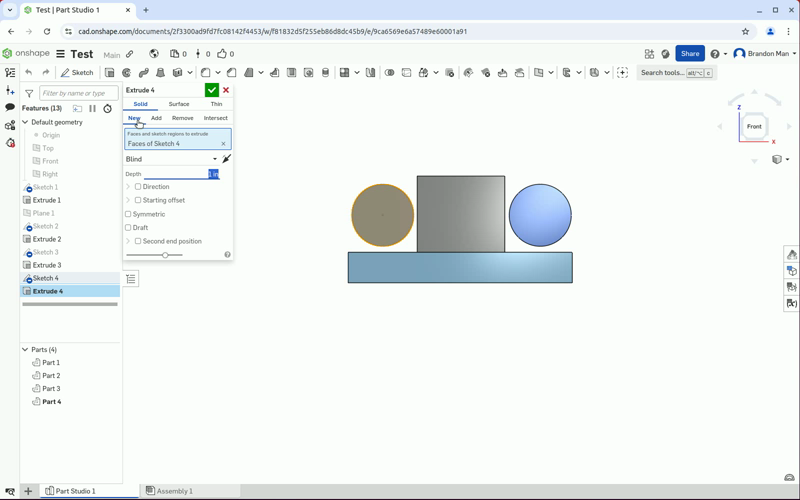
text(23.59)
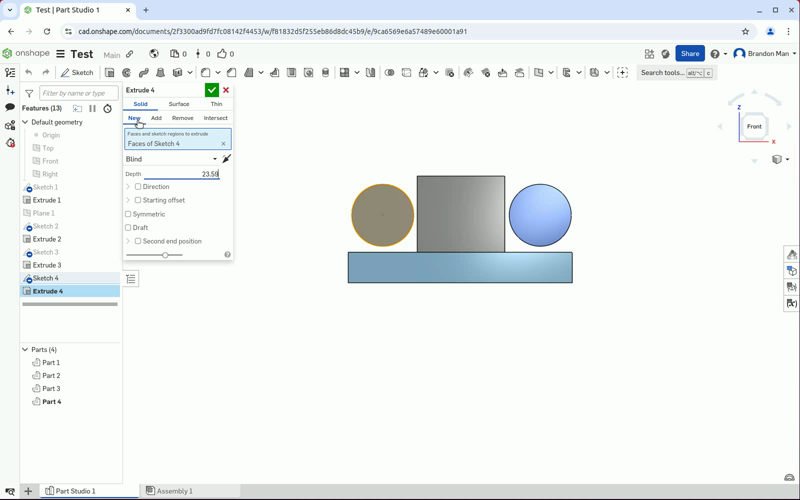
key(tab, 3)
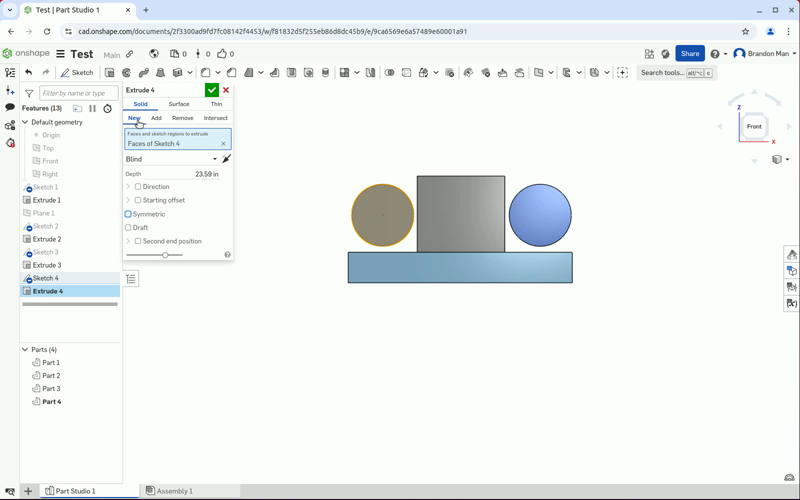
key(space)
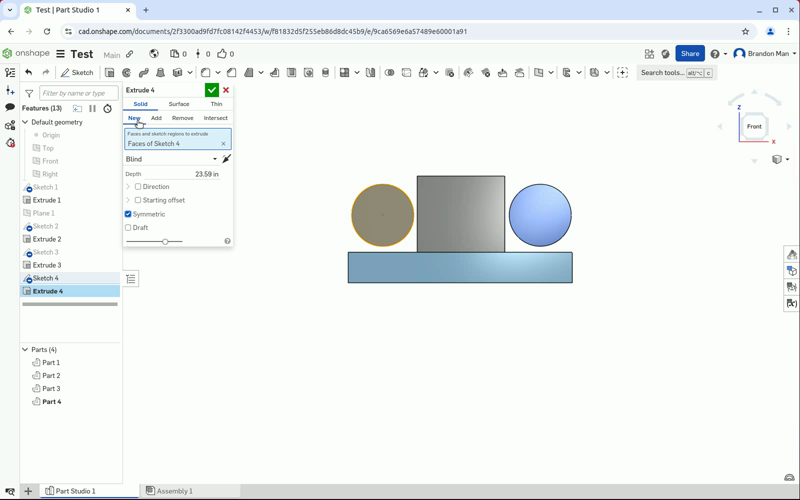
key(enter)
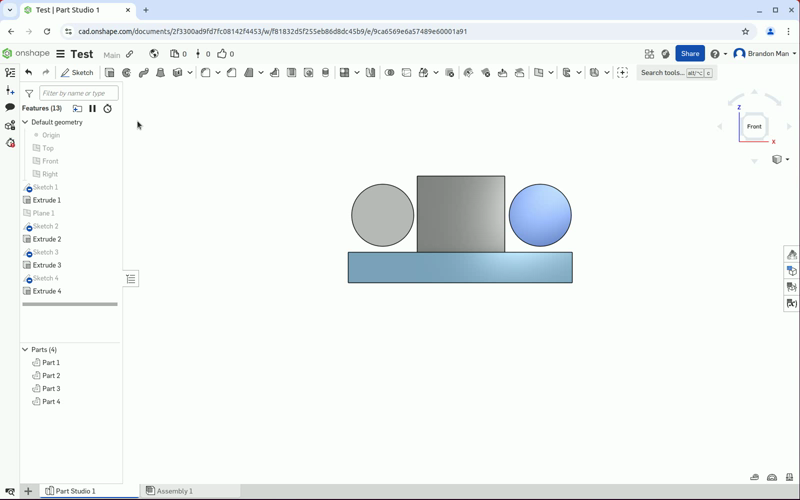
key(shift+h)
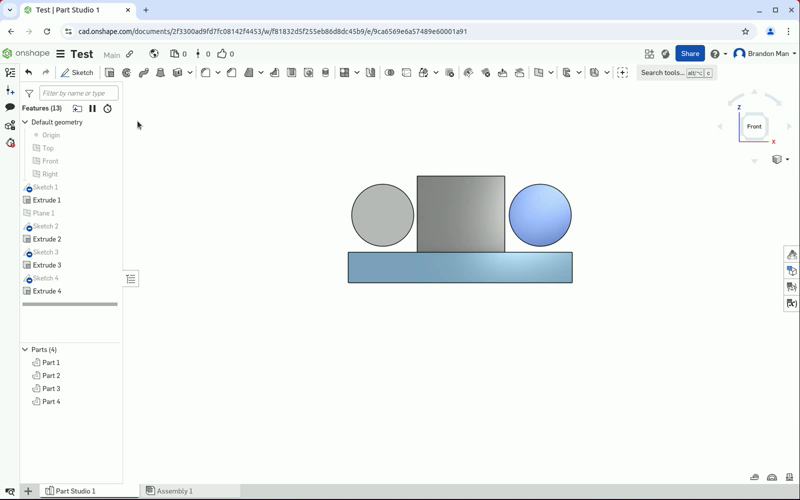
key(shift+h)
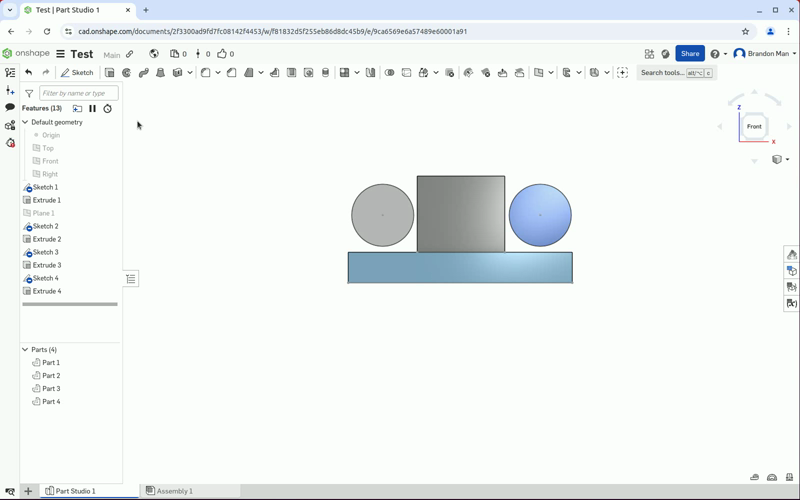
key(shift+7)
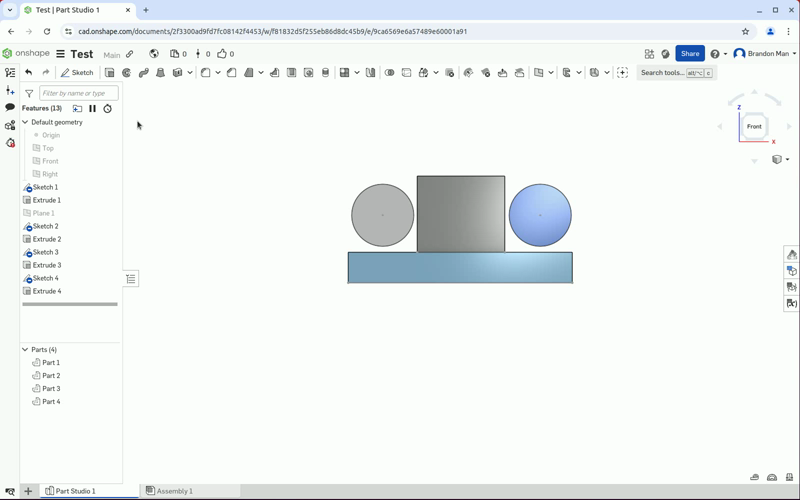
key(left, 2)
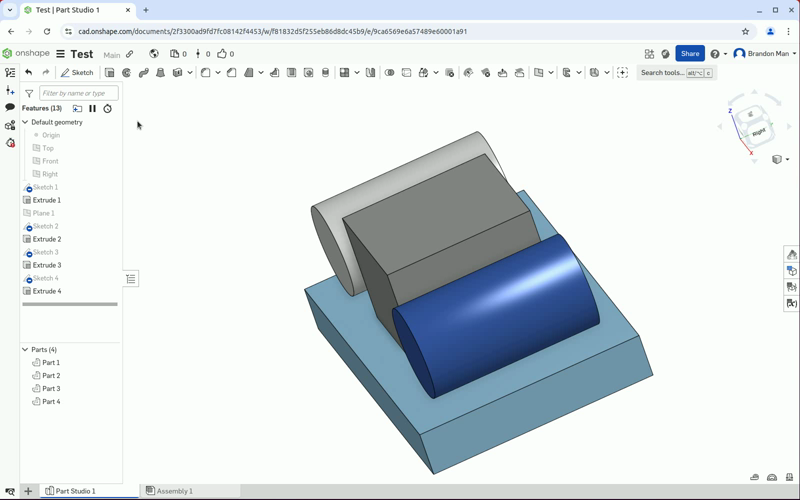
key(down, 2)
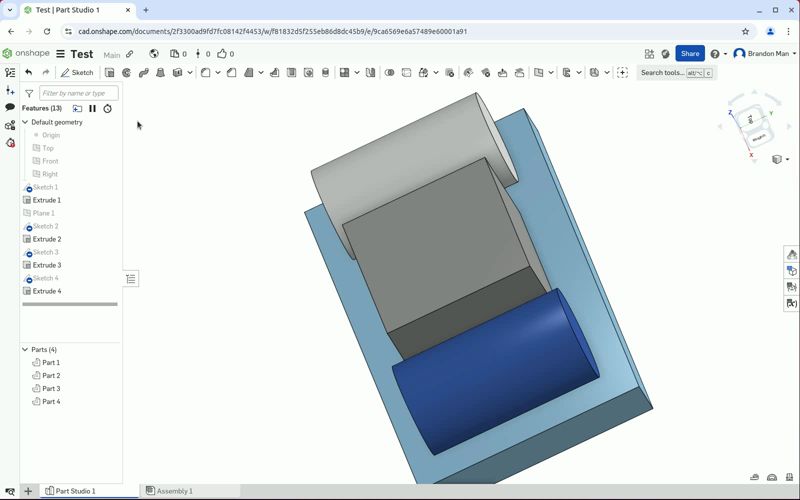
key(up, 2)
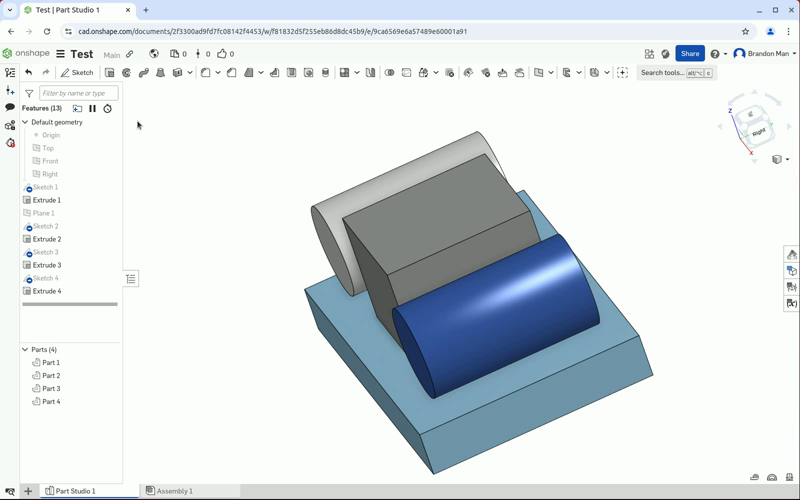
key(right, 2)
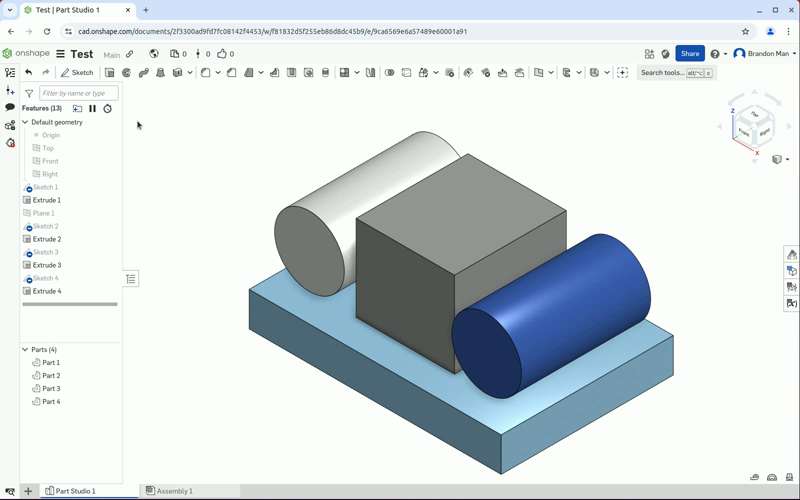
mouse_move(73, 189)
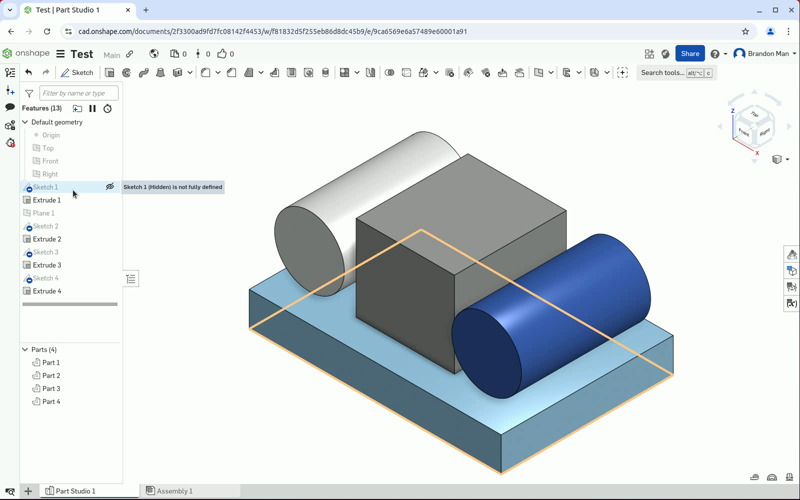
click(73, 189)